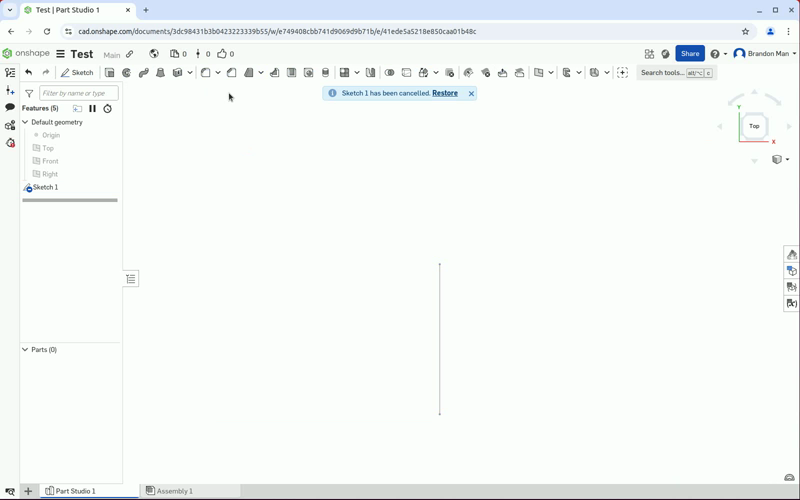
key(shift+h)
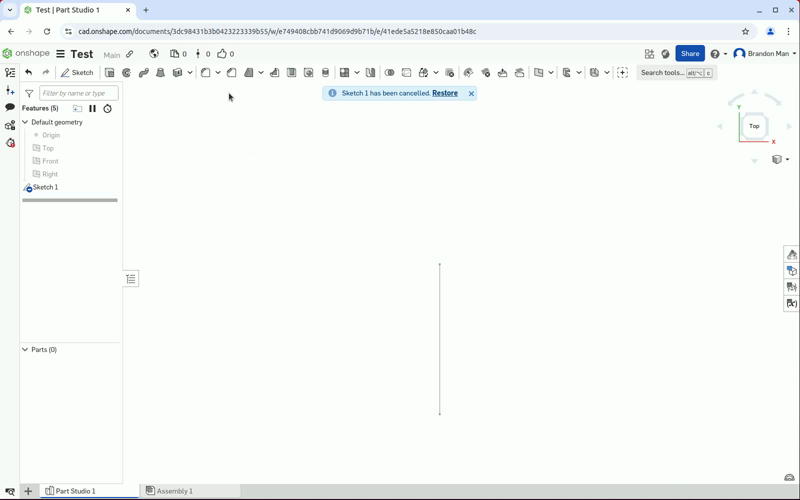
key(shift+s)
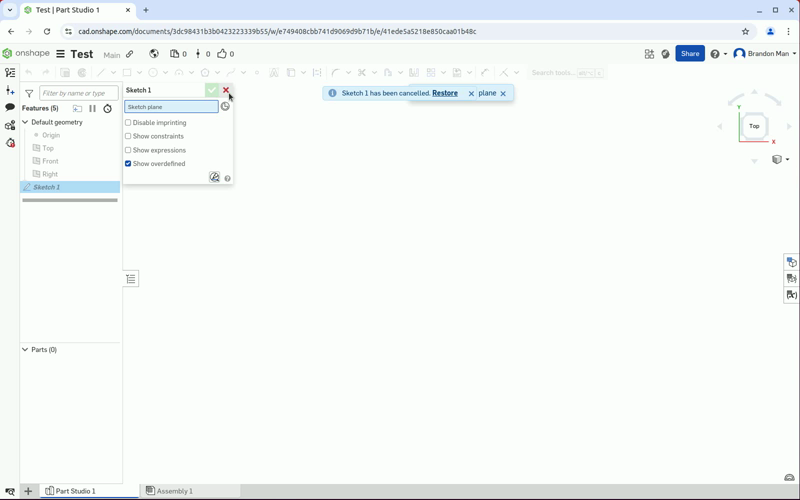
mouse_move(73, 150)
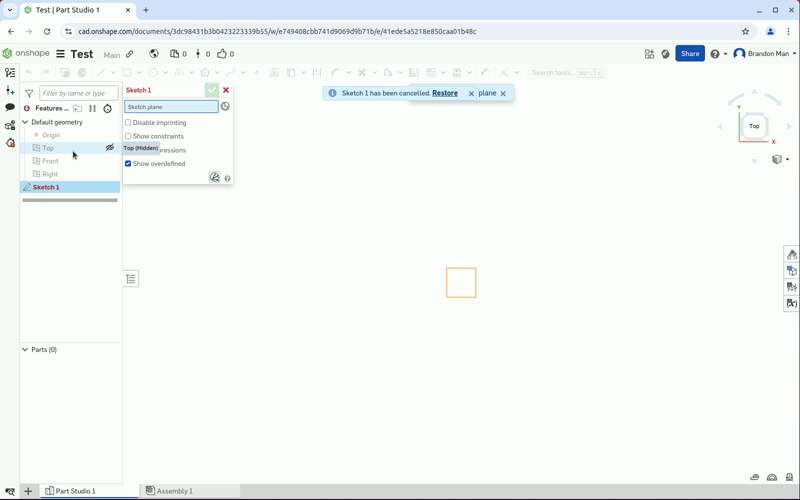
click(73, 150)
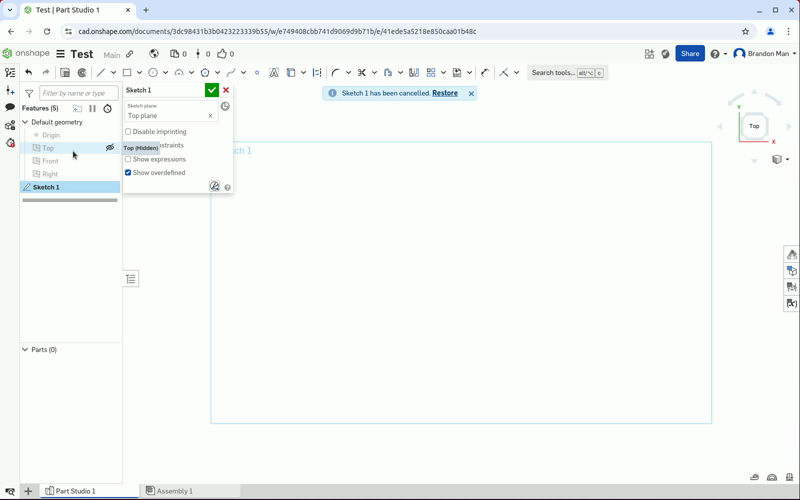
mouse_move(73, 352)
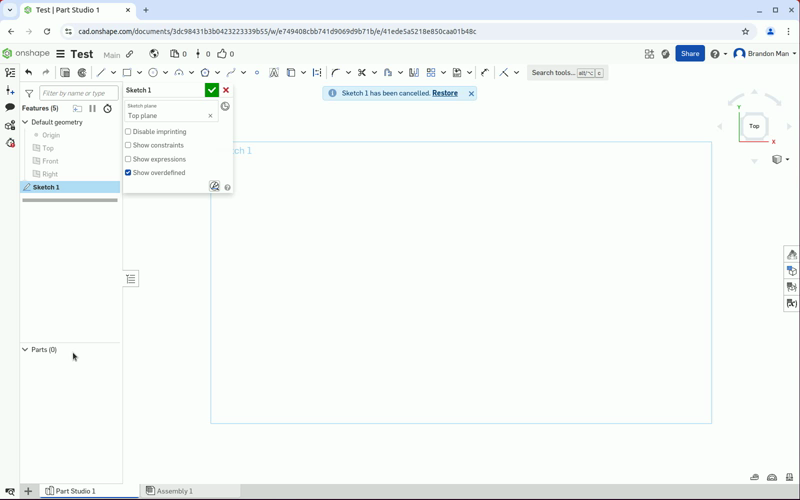
key(y)
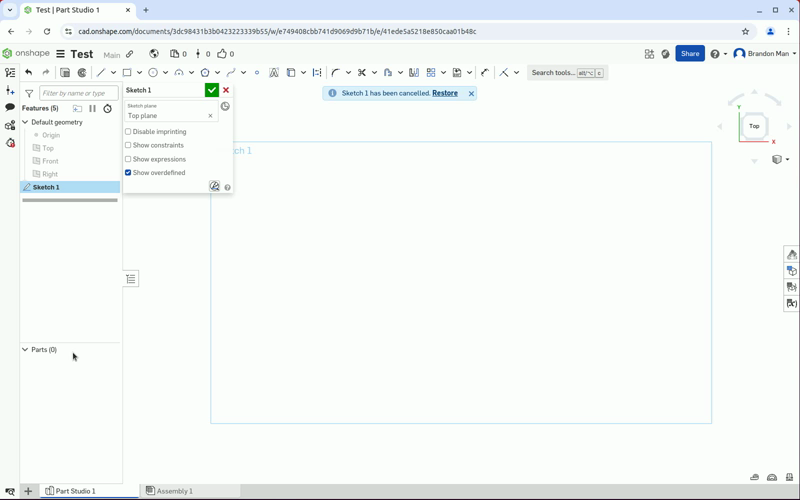
key(l)
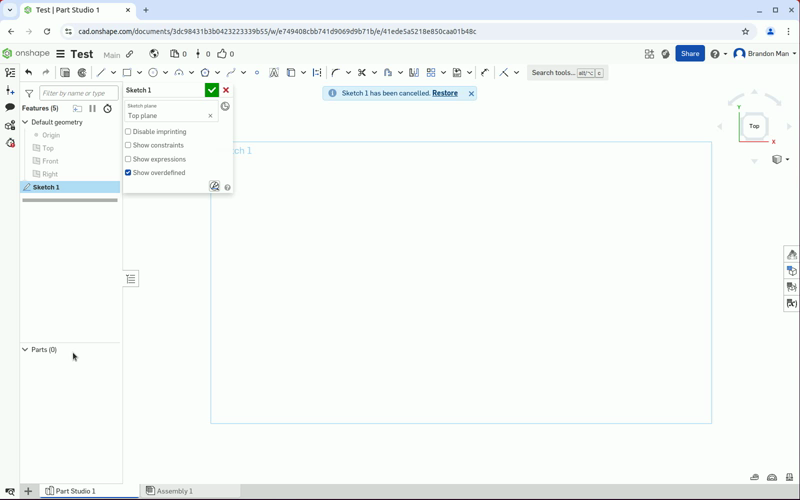
key_down(shift)
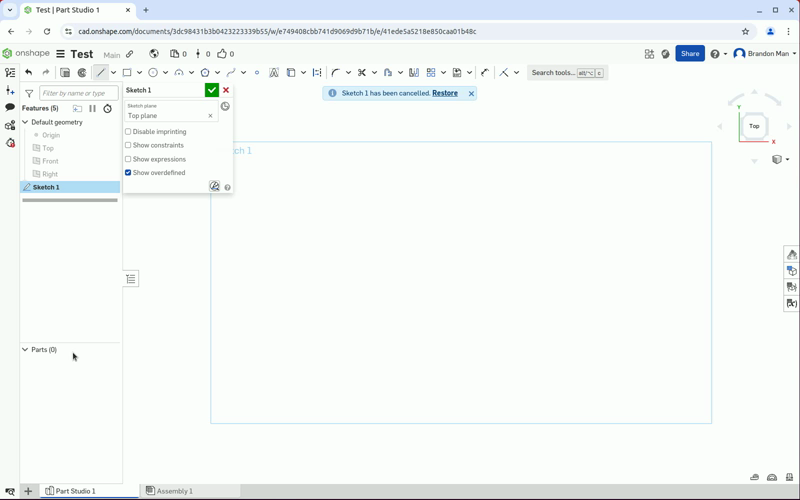
mouse_move(429, 314)
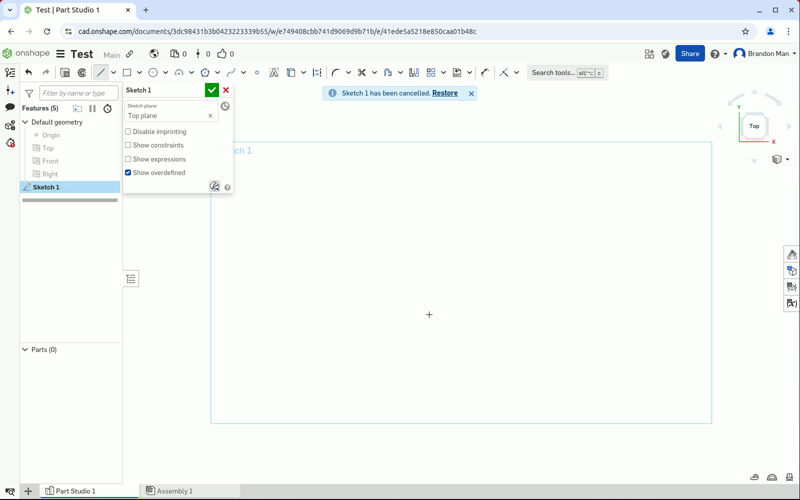
click(429, 314)
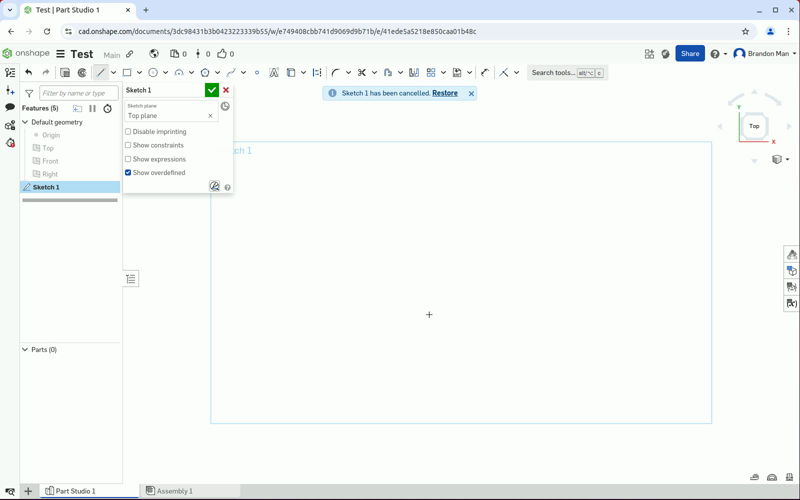
key_up(shift)
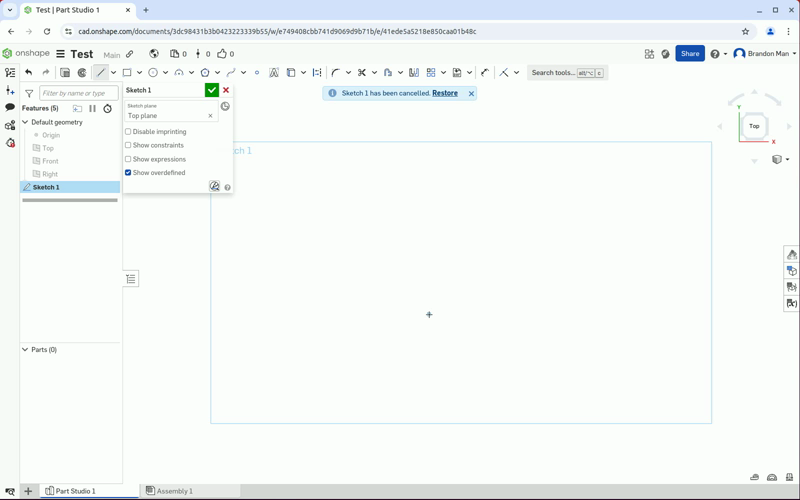
key_down(shift)
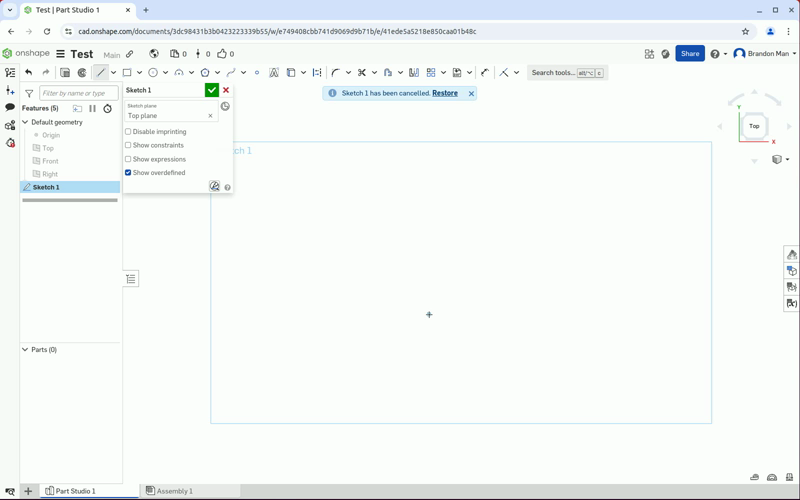
mouse_move(494, 314)
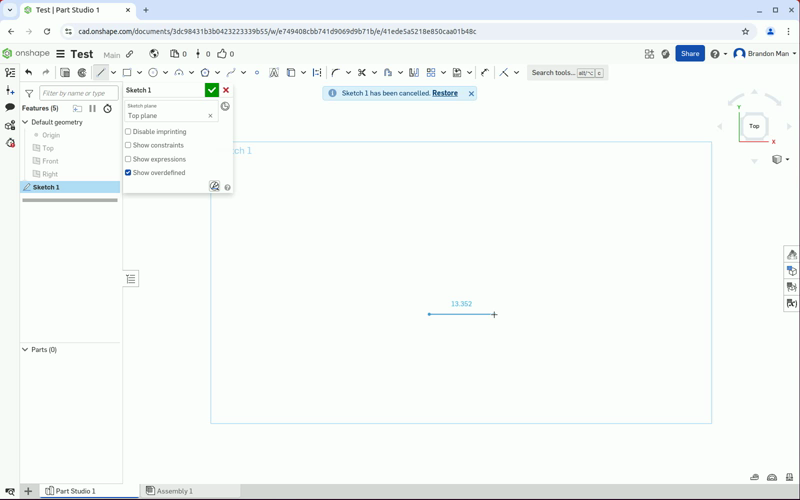
click(494, 314)
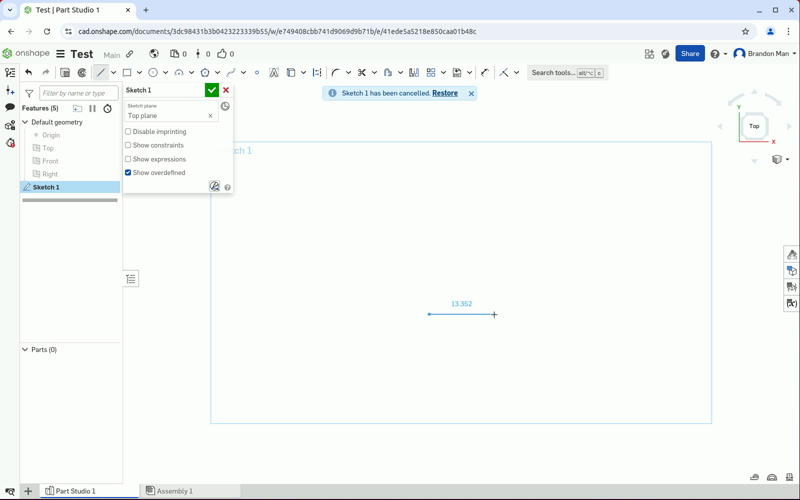
key_up(shift)
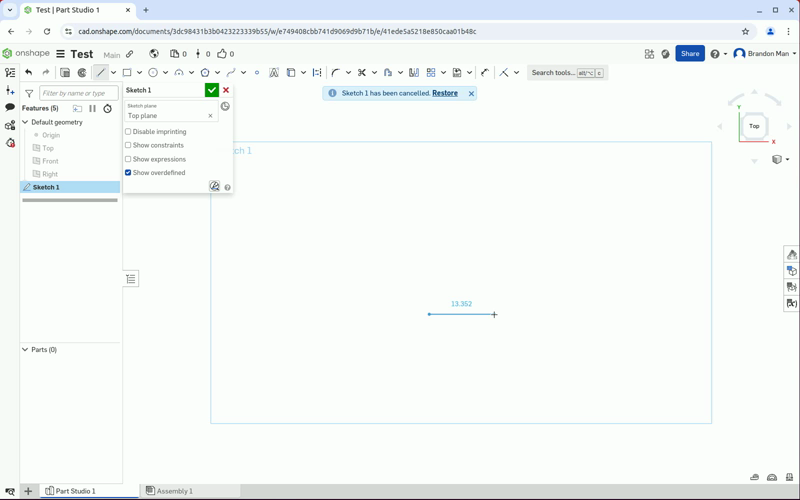
key_down(shift)
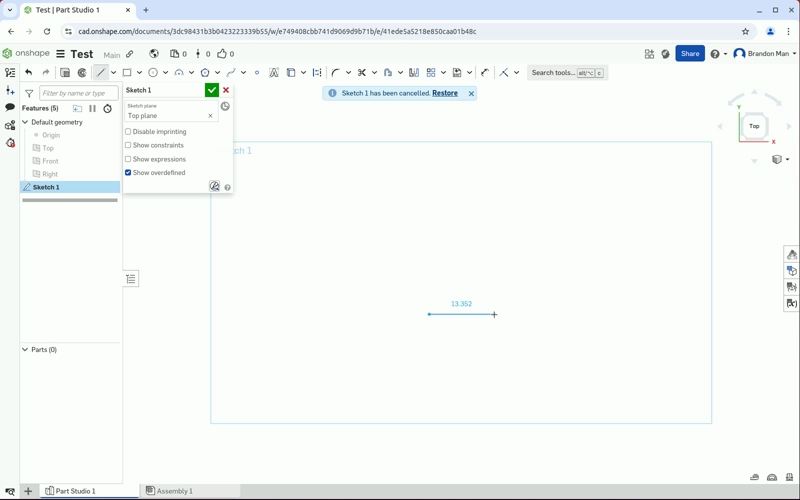
mouse_move(494, 249)
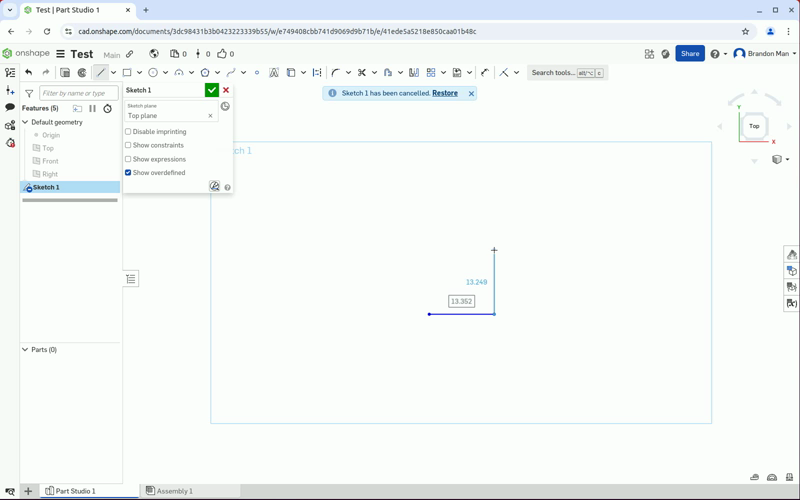
click(494, 249)
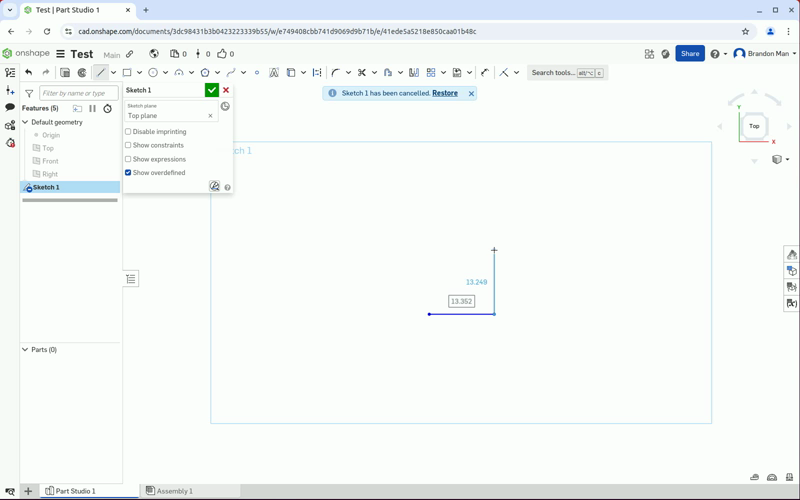
key_up(shift)
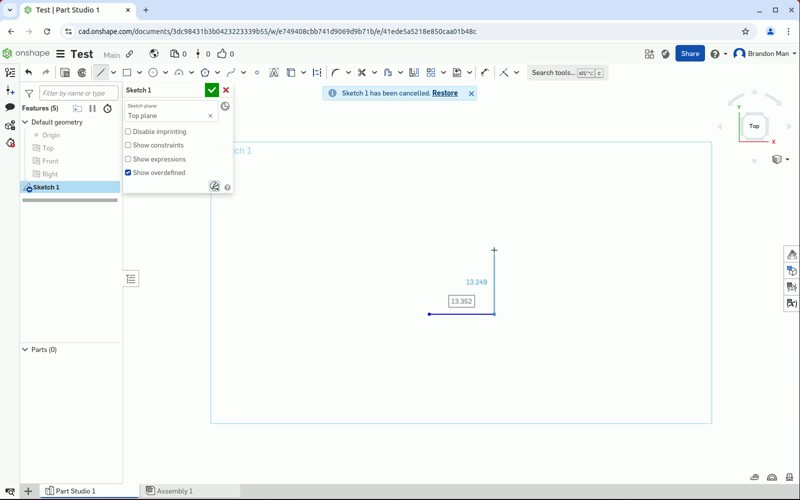
key_down(shift)
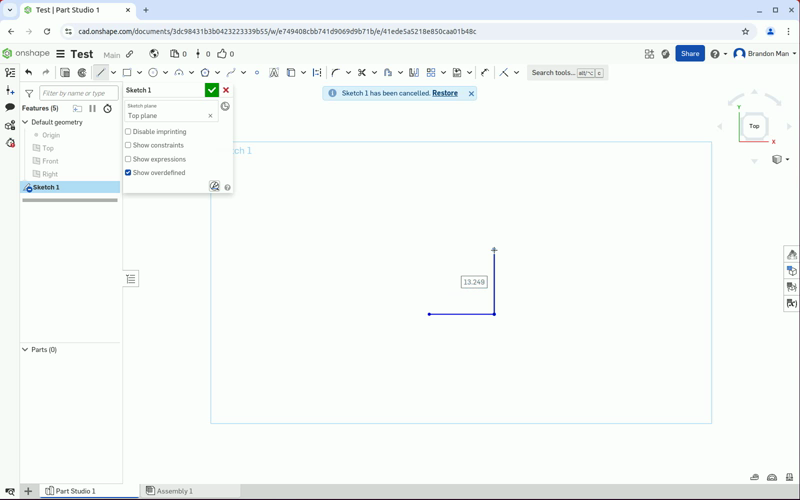
mouse_move(429, 249)
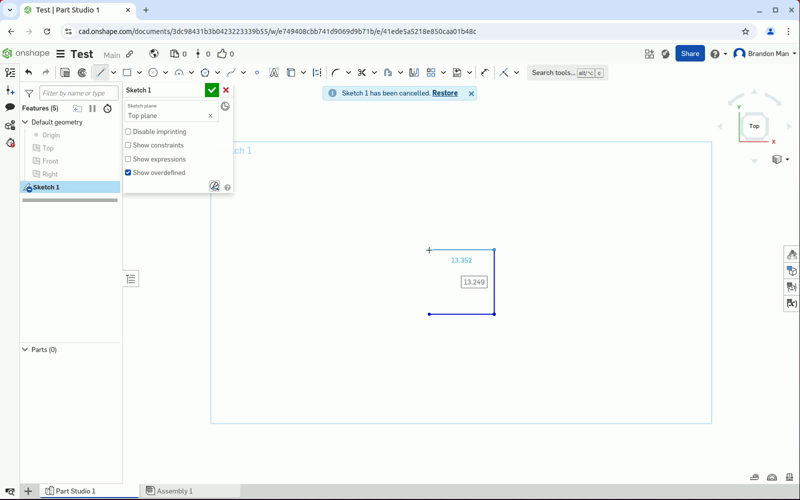
click(429, 249)
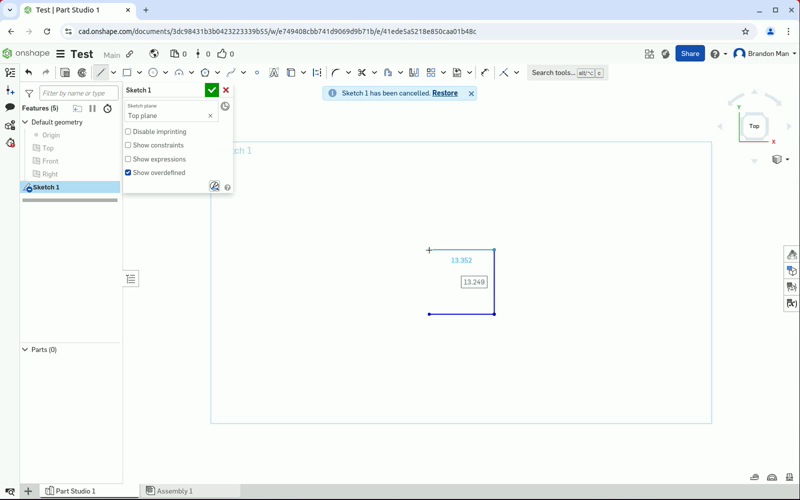
key_up(shift)
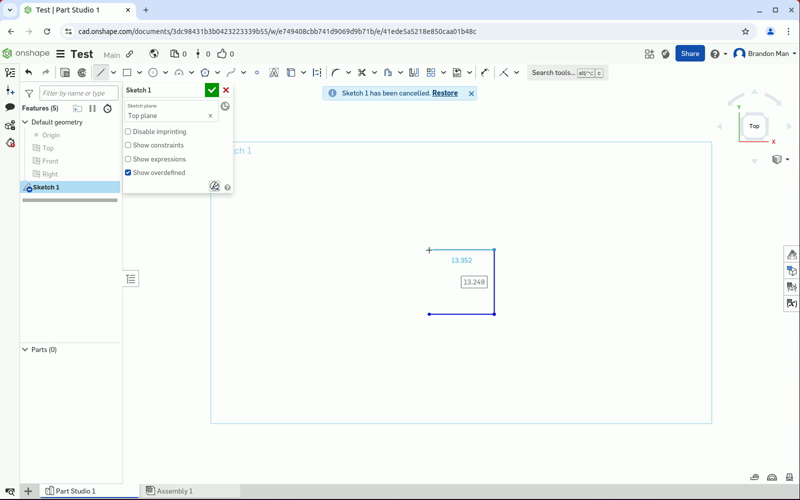
key_down(shift)
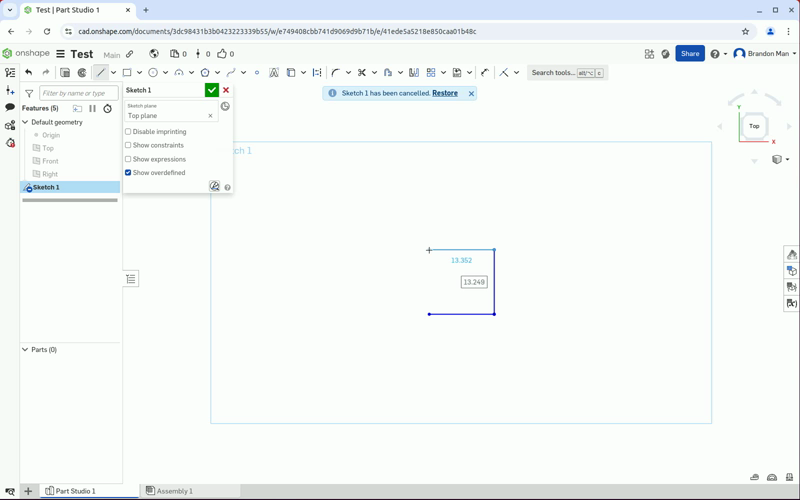
mouse_move(429, 314)
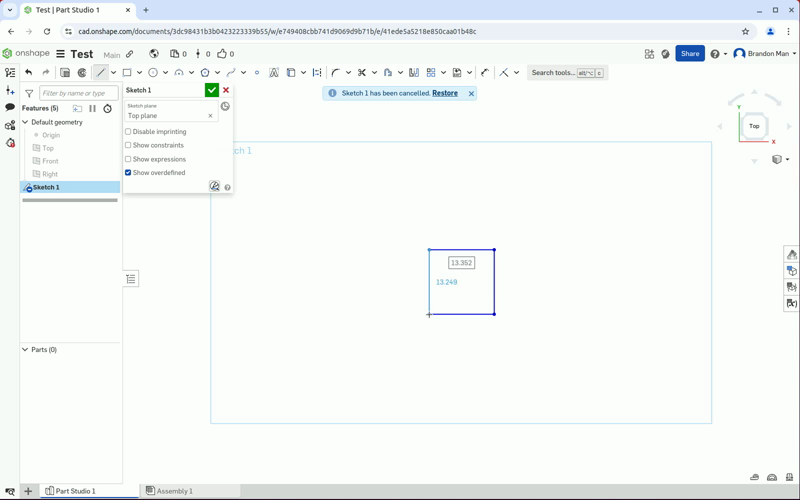
key_up(shift)
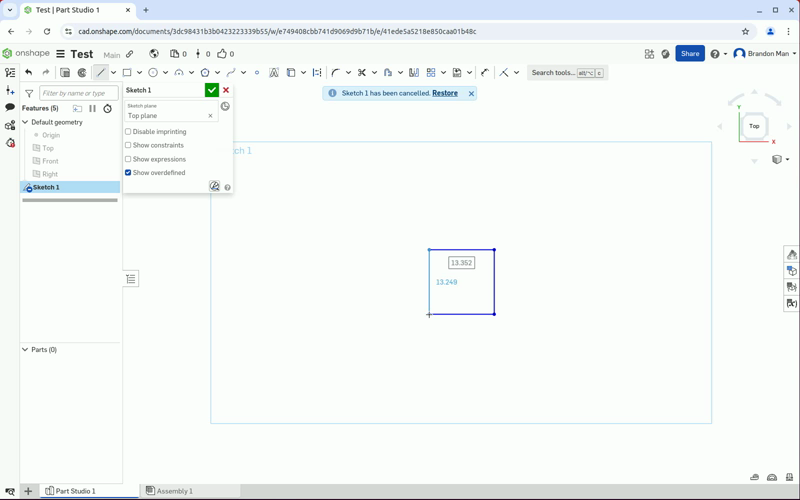
click(429, 314)
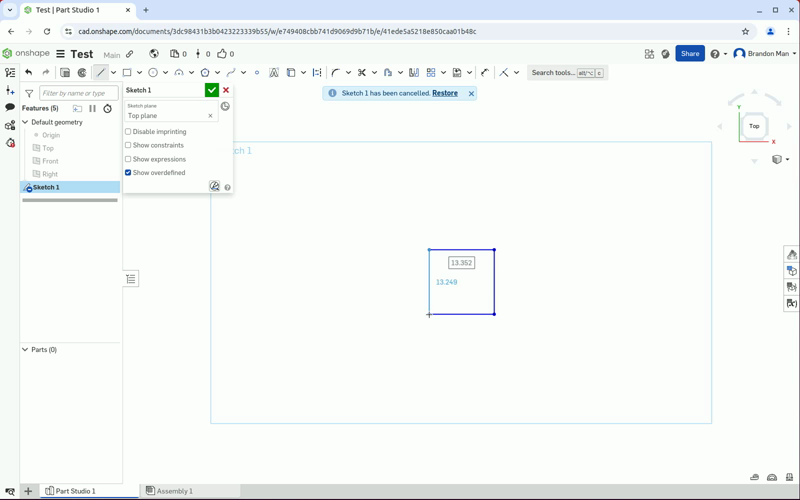
key(esc)
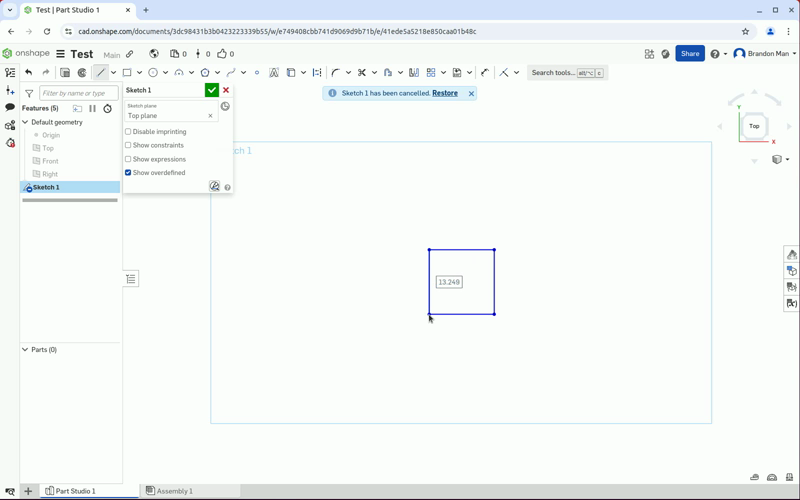
mouse_move(489, 275)
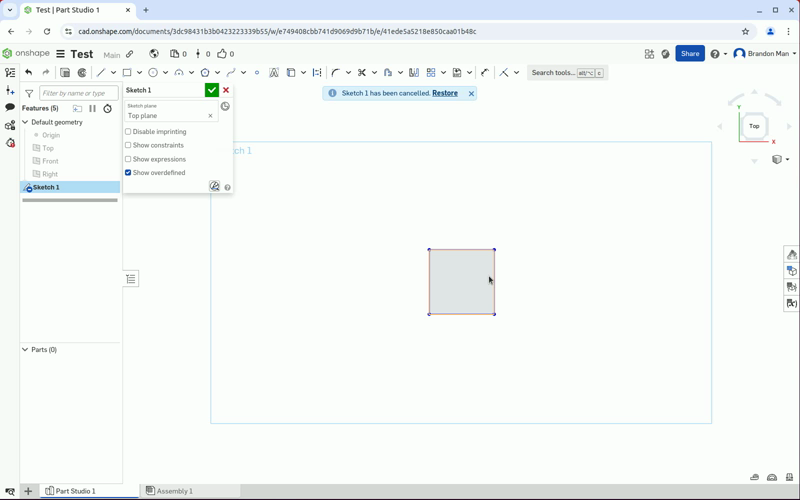
click(489, 275)
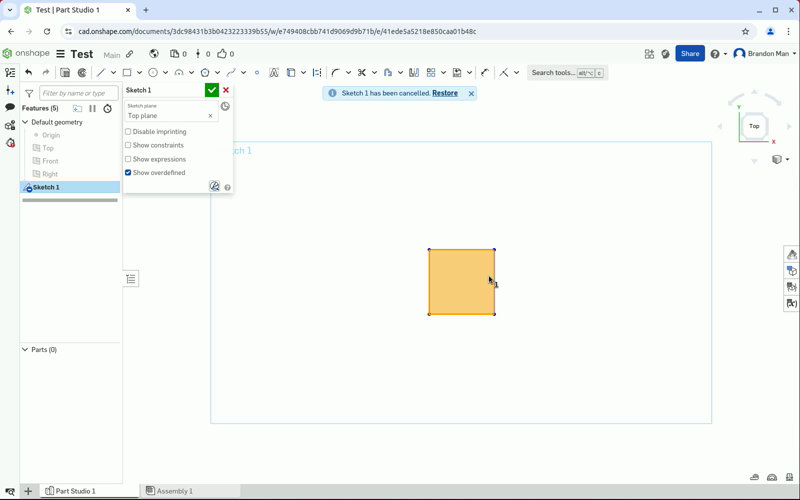
mouse_move(73, 352)
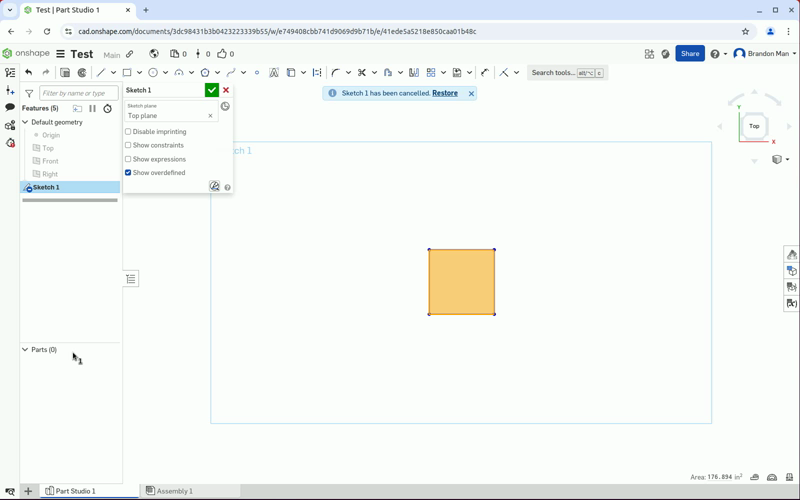
key(shift+y)
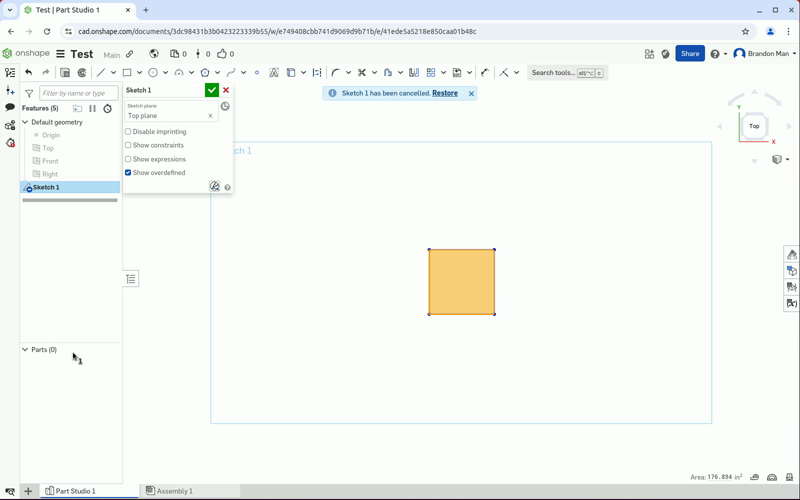
key(shift+e)
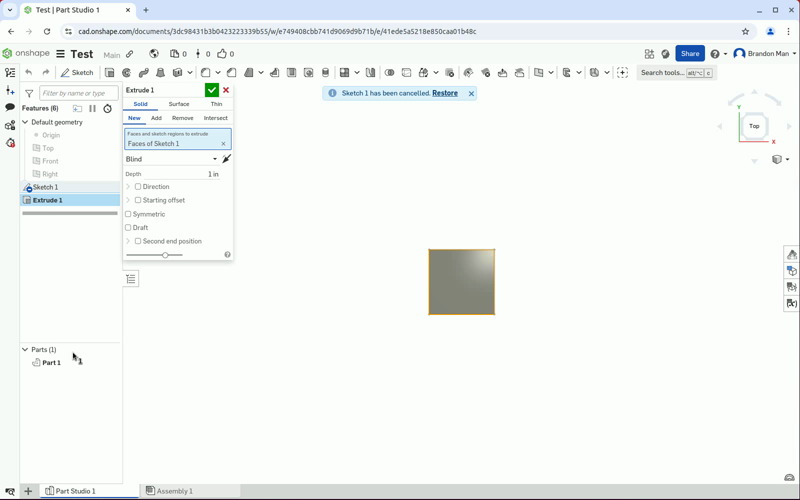
mouse_move(143, 106)
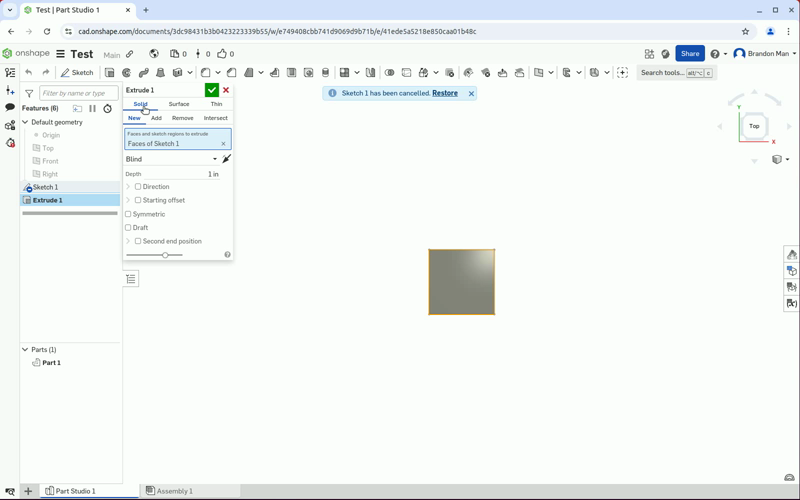
click(143, 106)
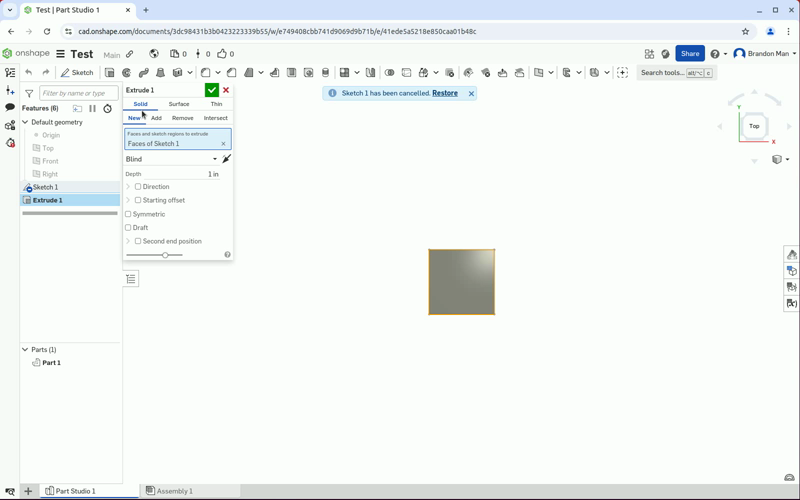
mouse_move(137, 120)
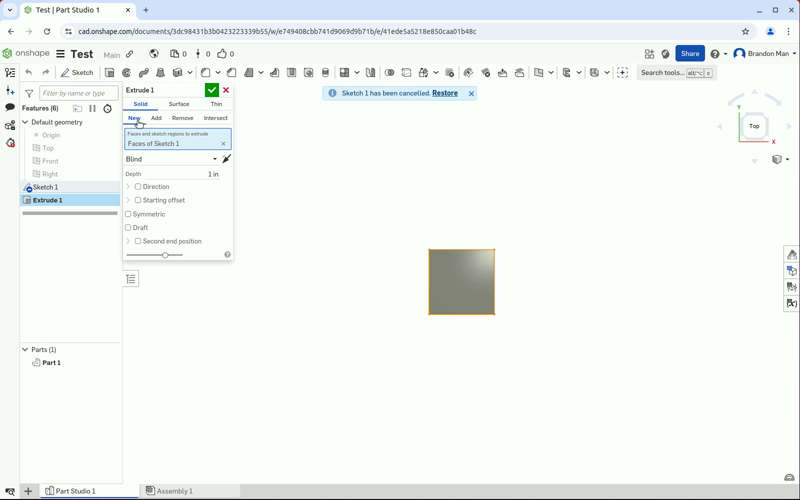
click(137, 120)
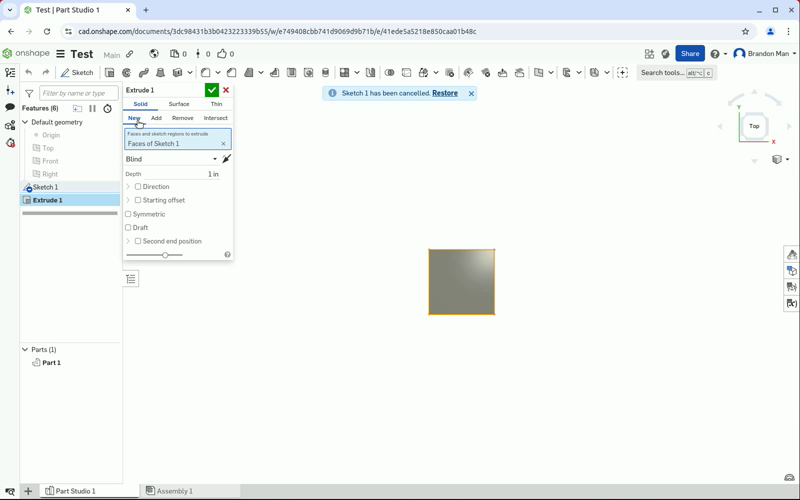
key(tab, 4)
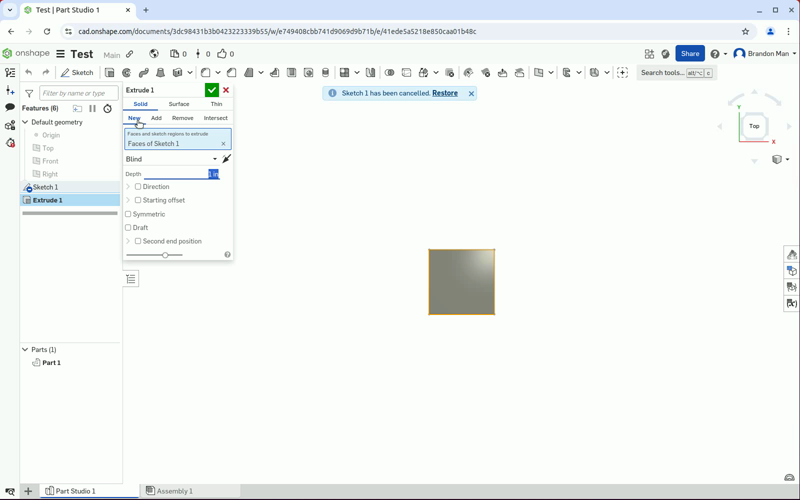
text(1.685)
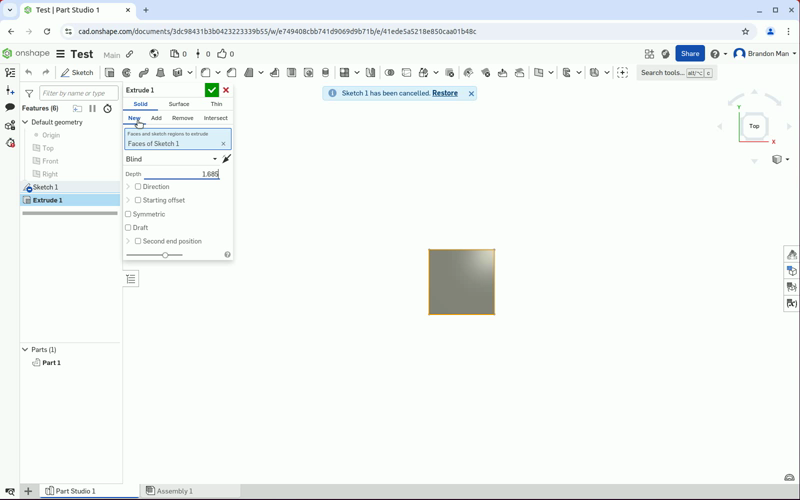
key(enter)
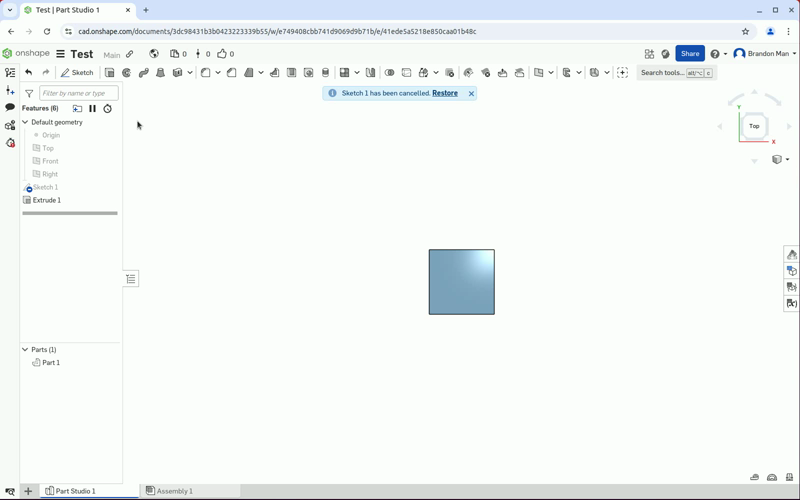
key(shift+h)
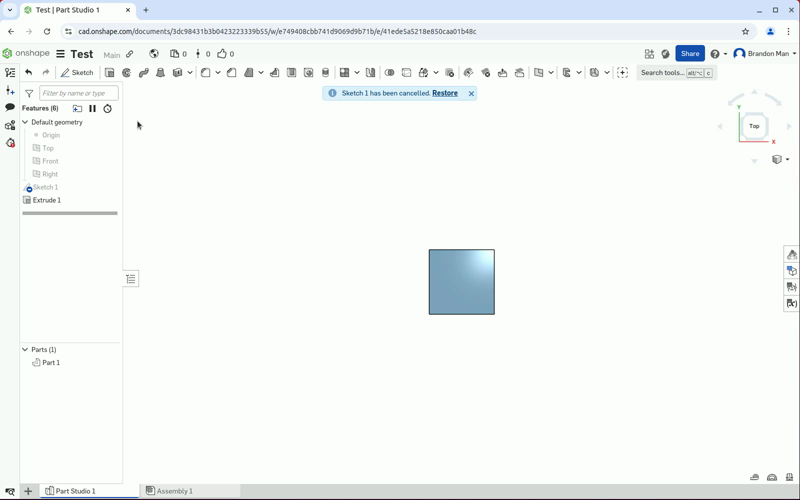
key(shift+h)
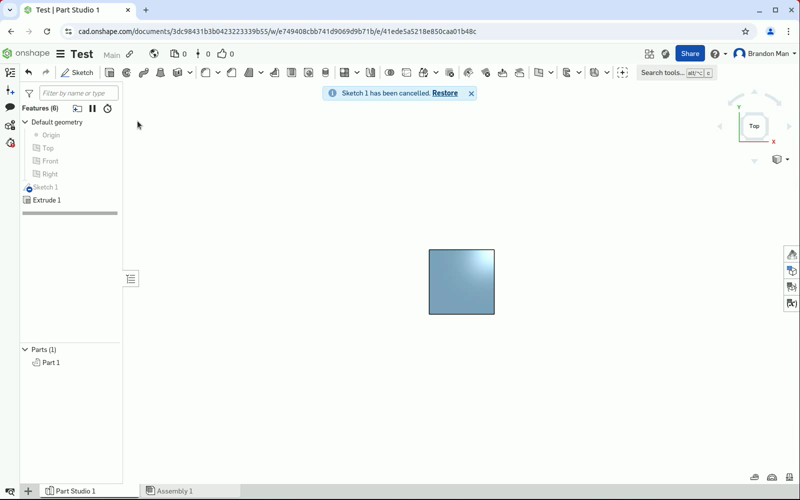
mouse_move(73, 189)
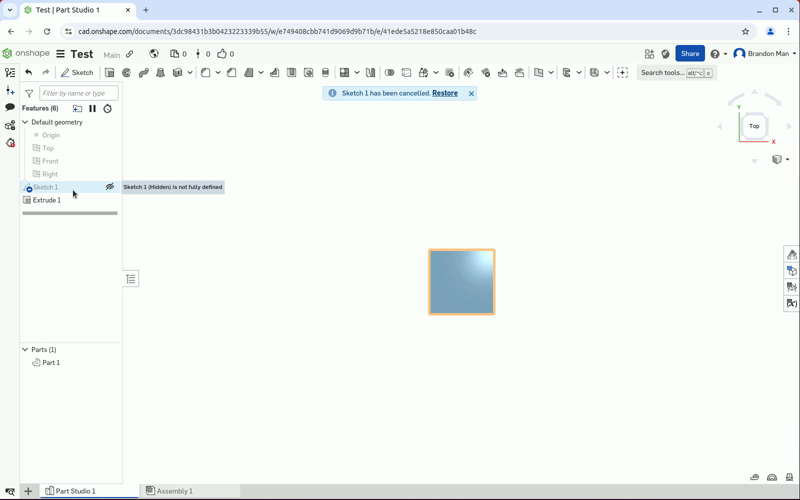
click(73, 189)
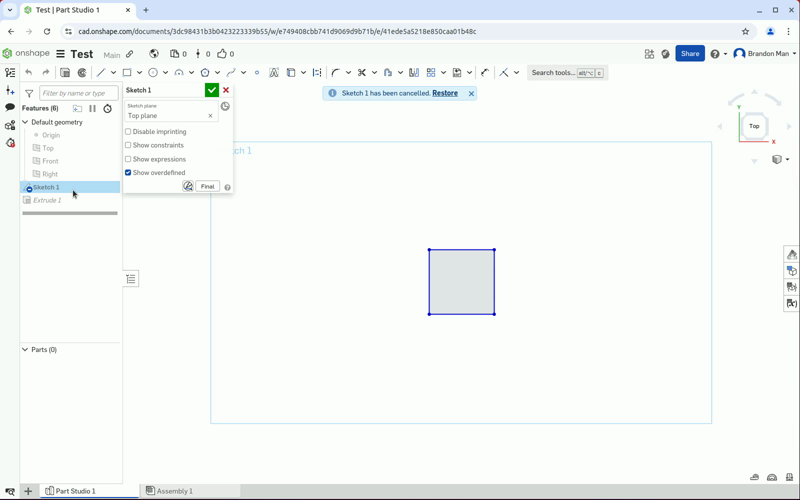
mouse_move(229, 92)
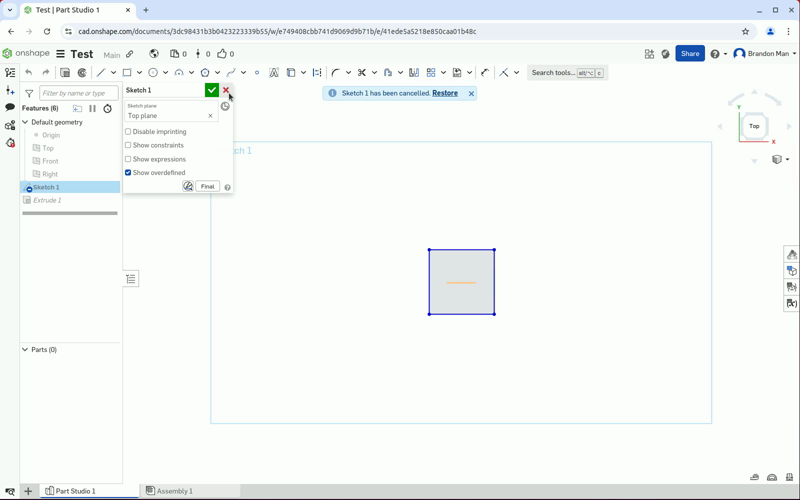
click(229, 92)
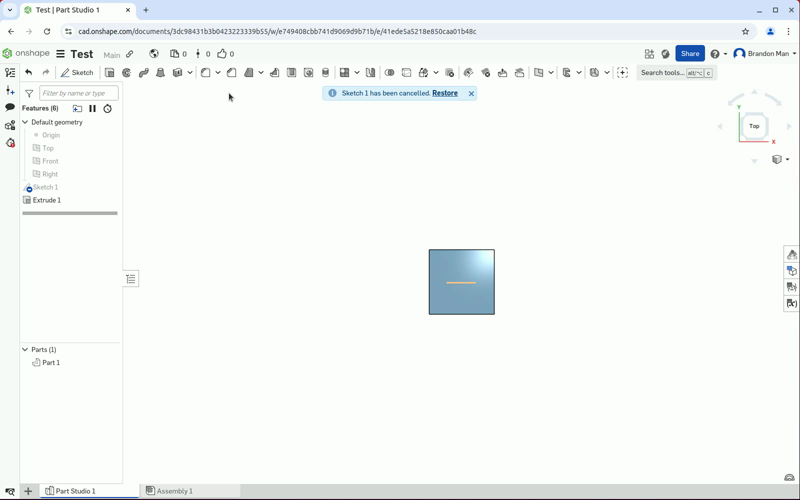
mouse_move(541, 75)
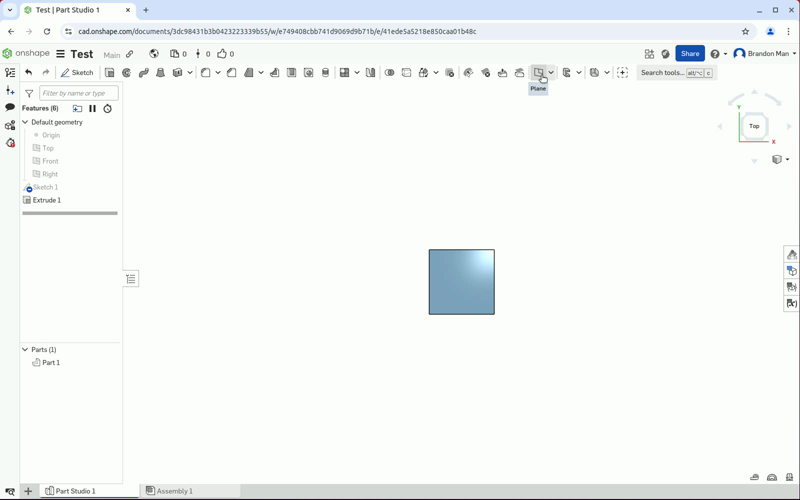
click(541, 75)
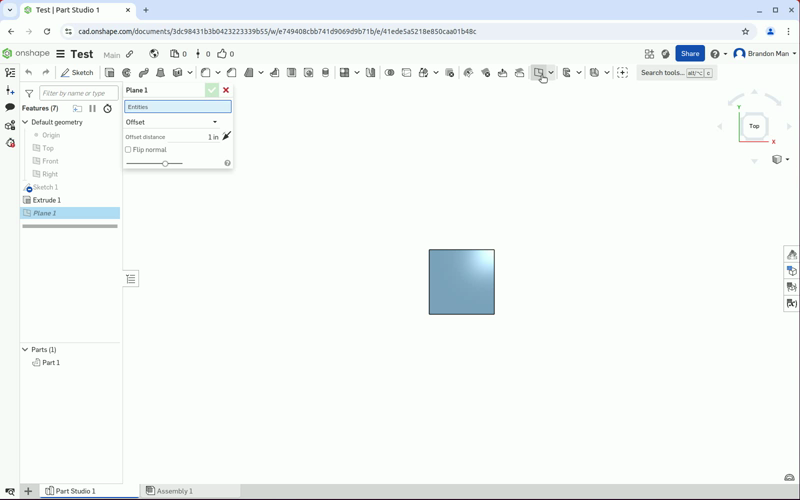
mouse_move(73, 150)
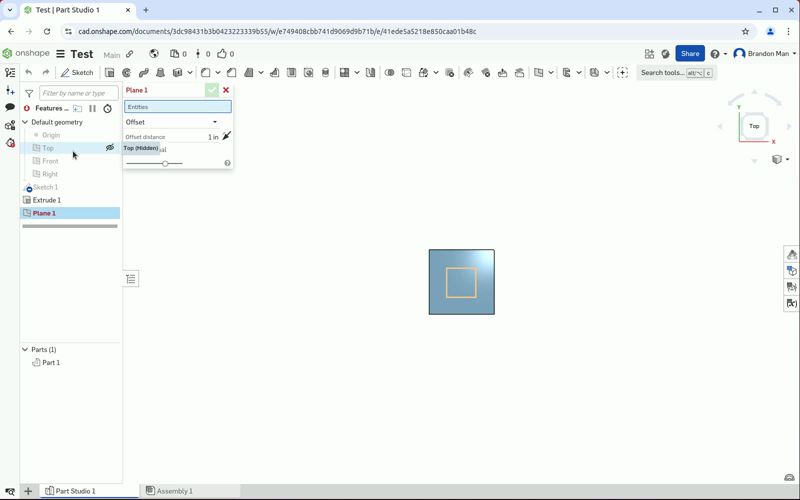
click(73, 150)
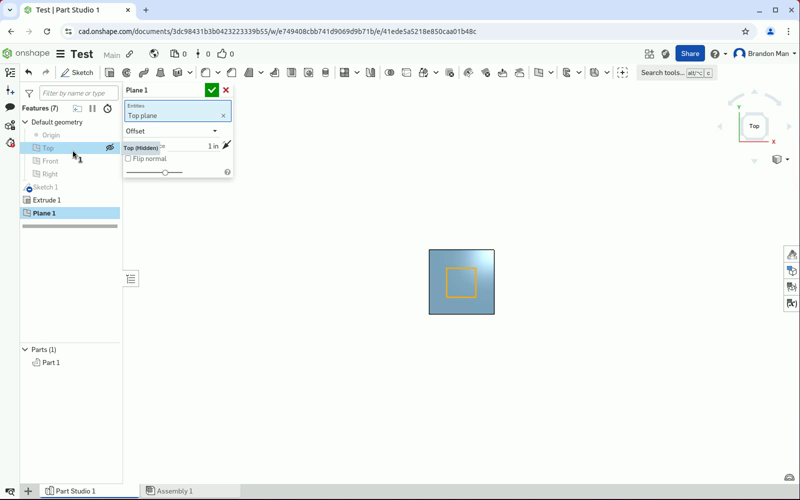
key(tab, 2)
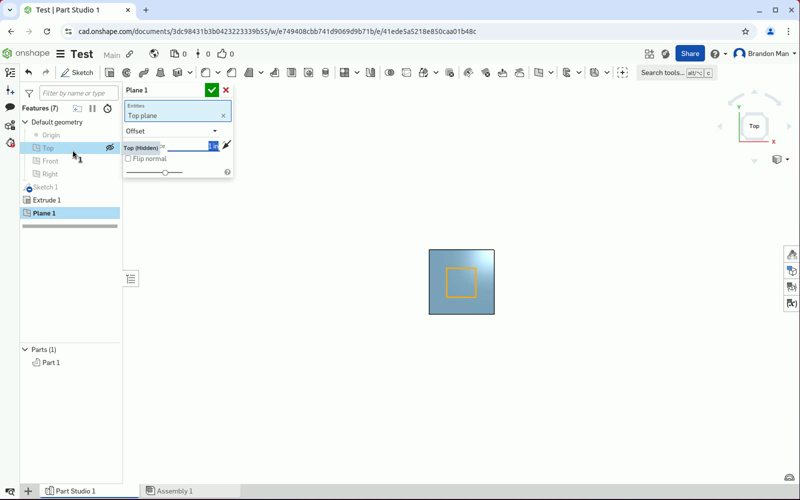
text(1.695)
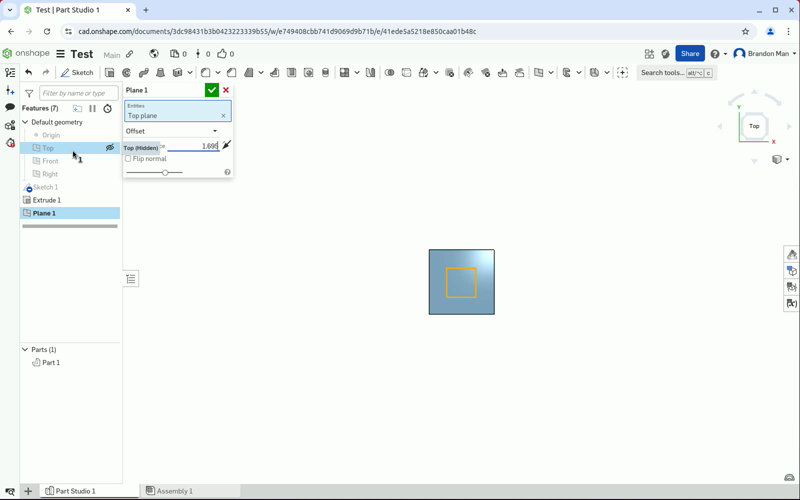
key(enter, 2)
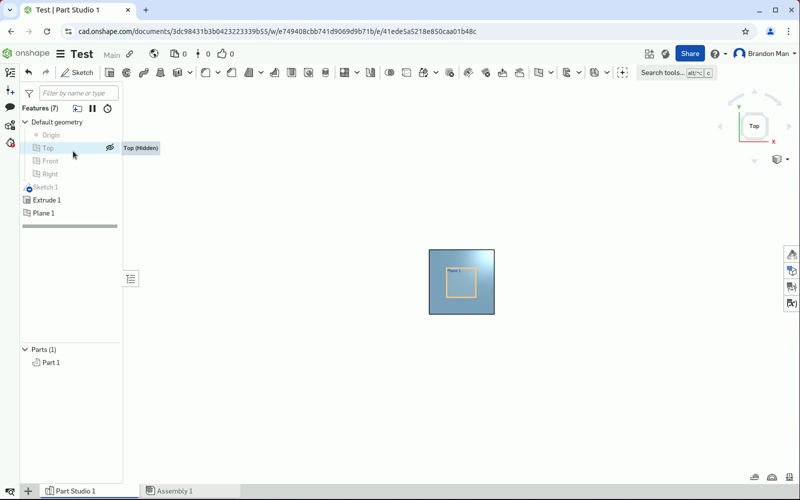
key(shift+s)
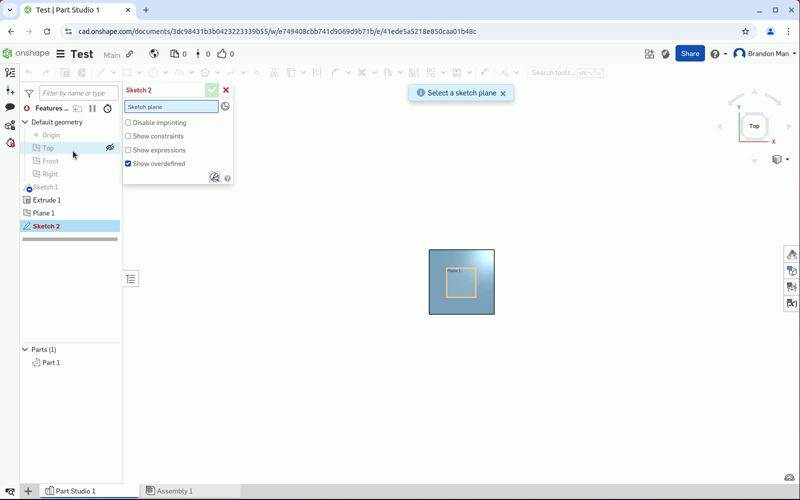
mouse_move(73, 215)
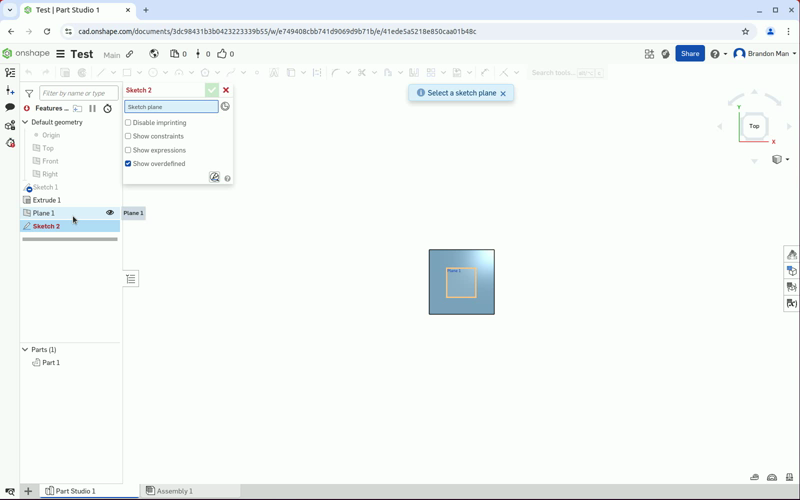
click(73, 215)
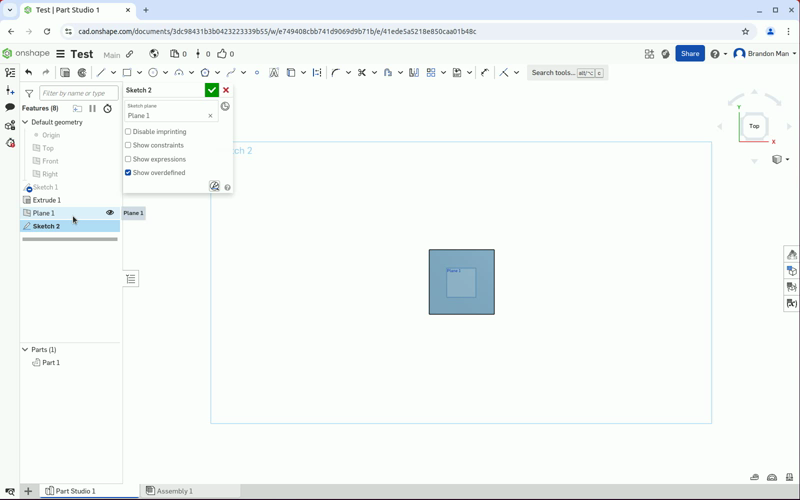
mouse_move(73, 352)
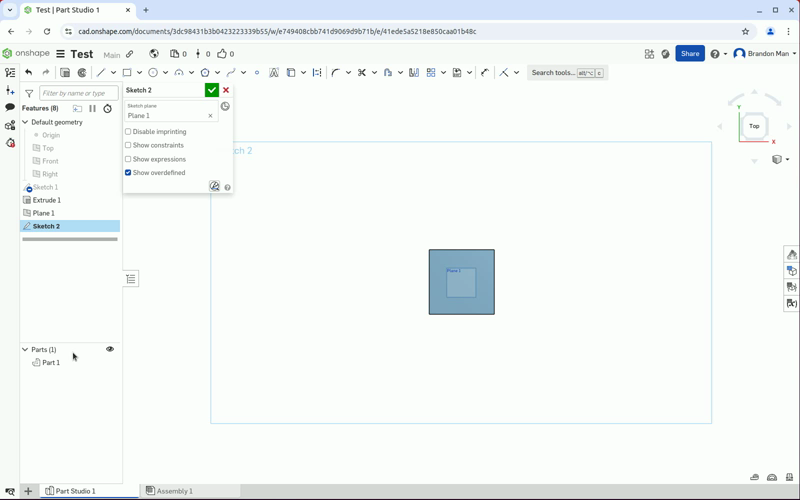
key(y)
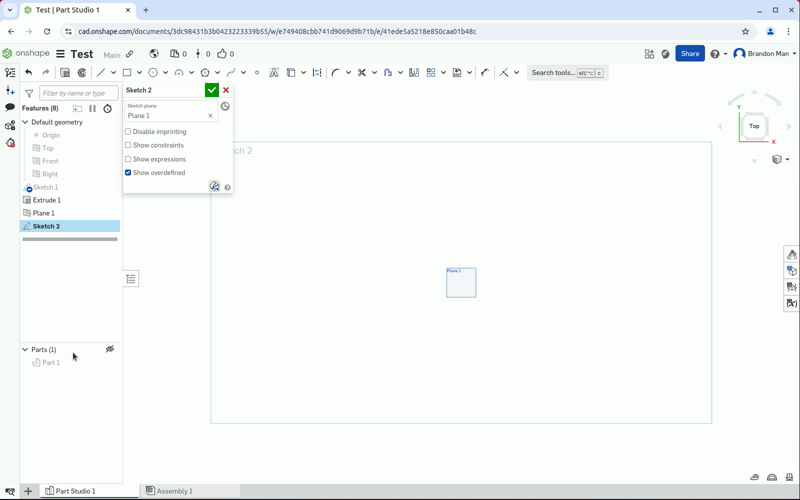
key(c)
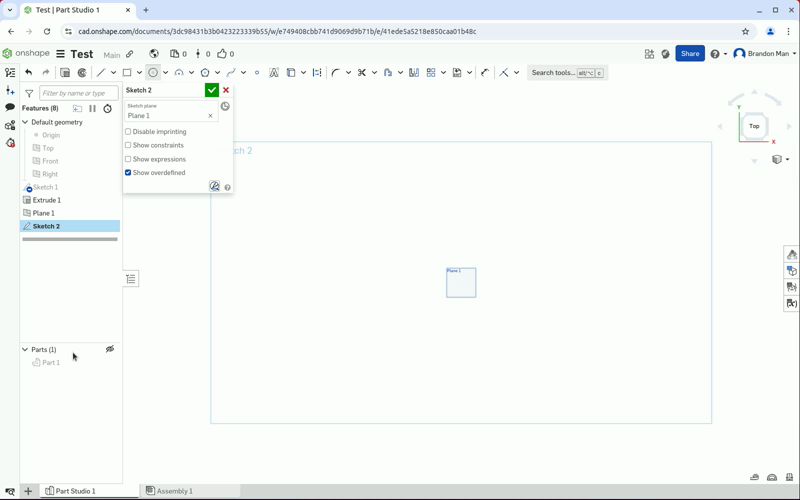
key_down(shift)
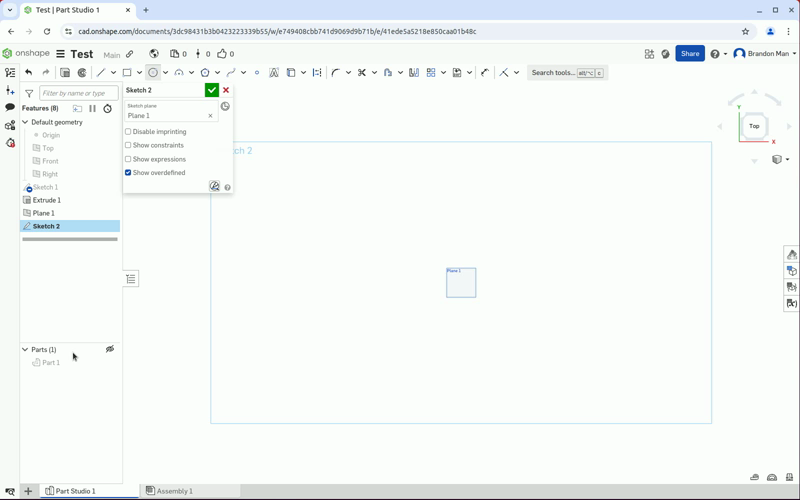
mouse_move(460, 282)
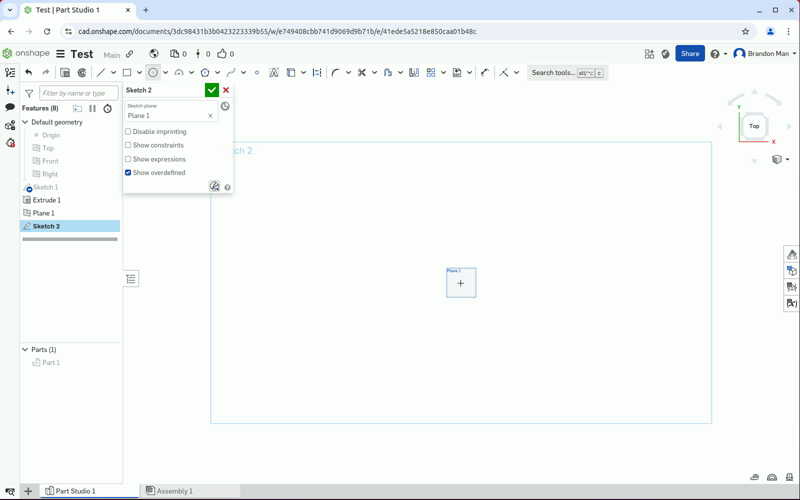
click(460, 282)
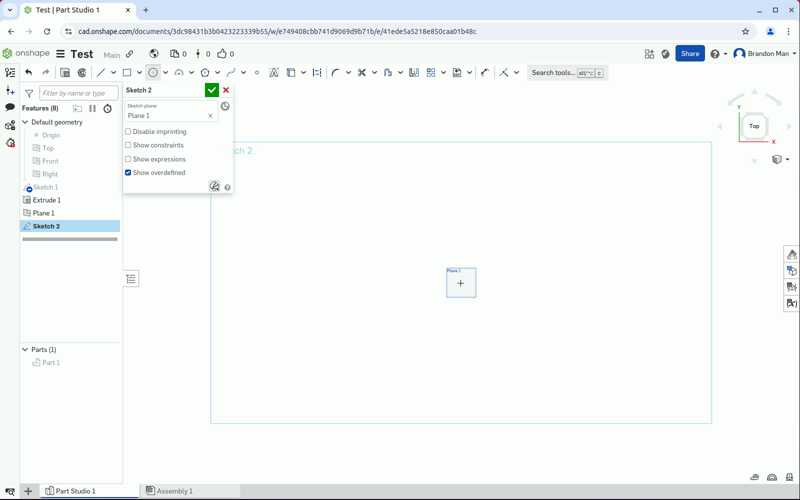
key_up(shift)
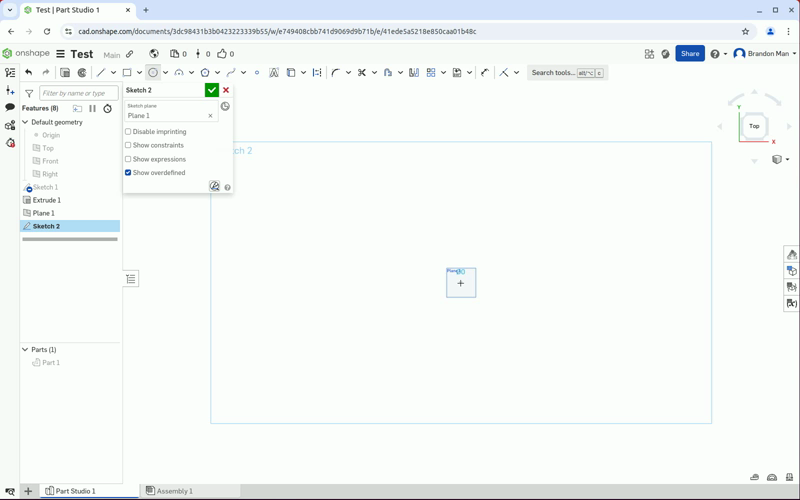
mouse_move(477, 282)
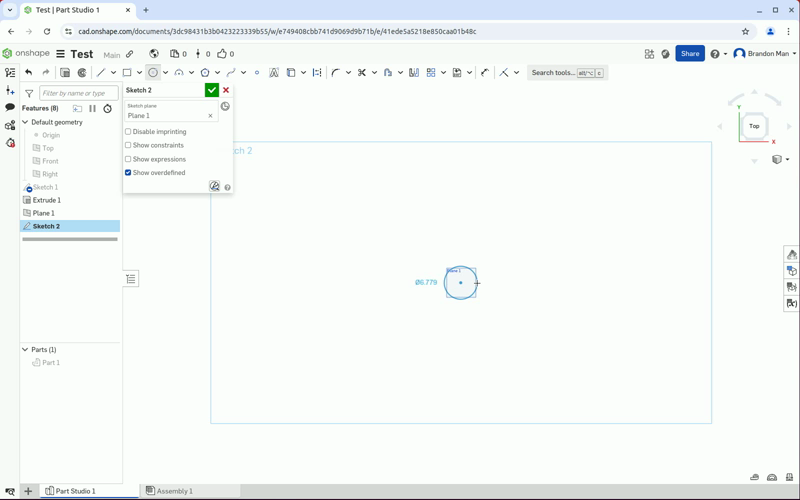
click(477, 282)
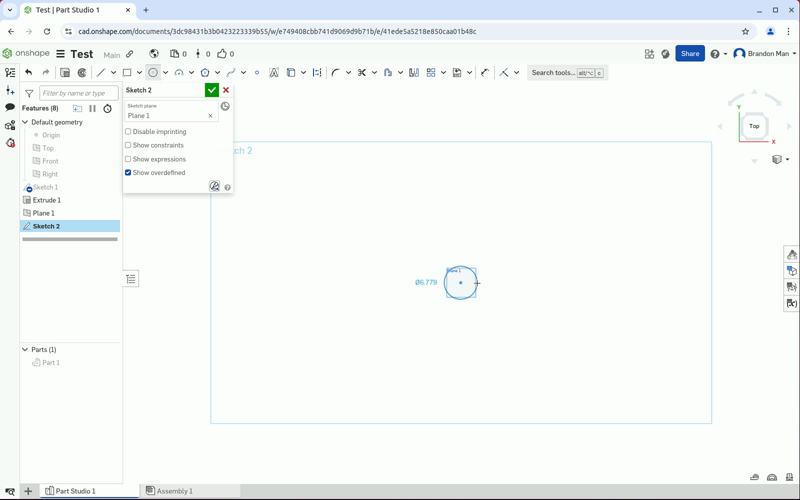
key(esc)
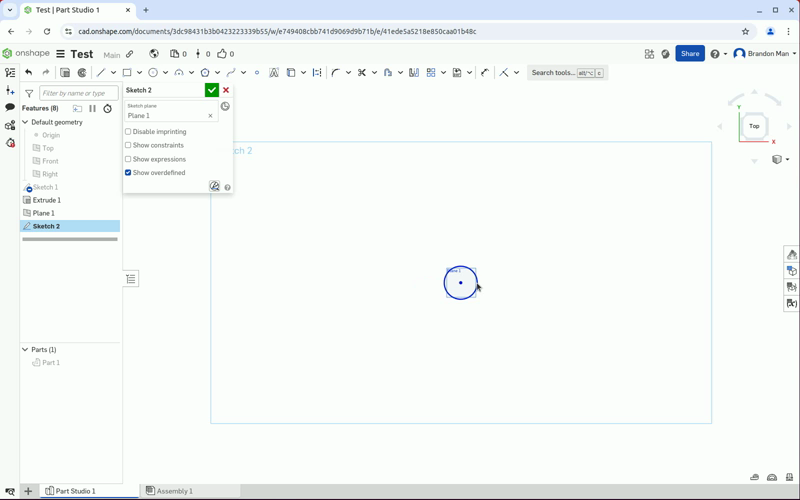
mouse_move(453, 289)
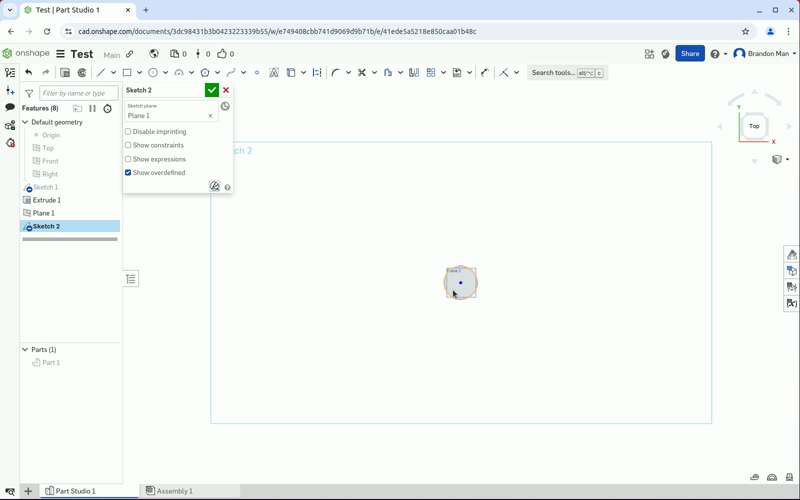
scroll(6)
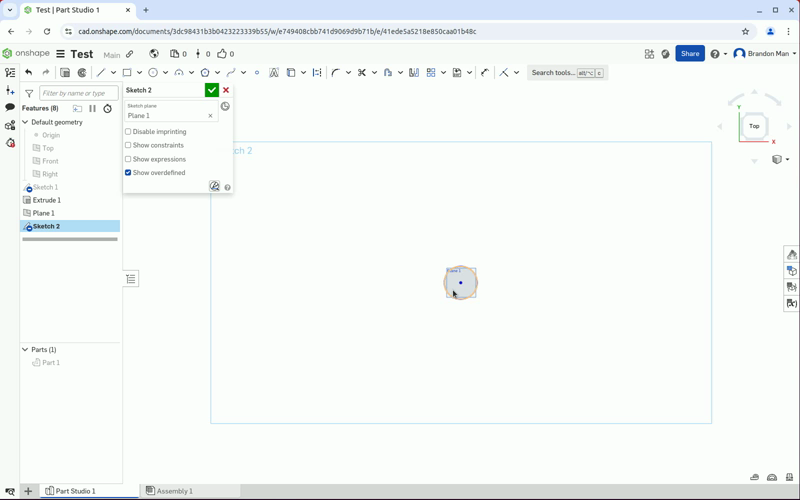
scroll(6)
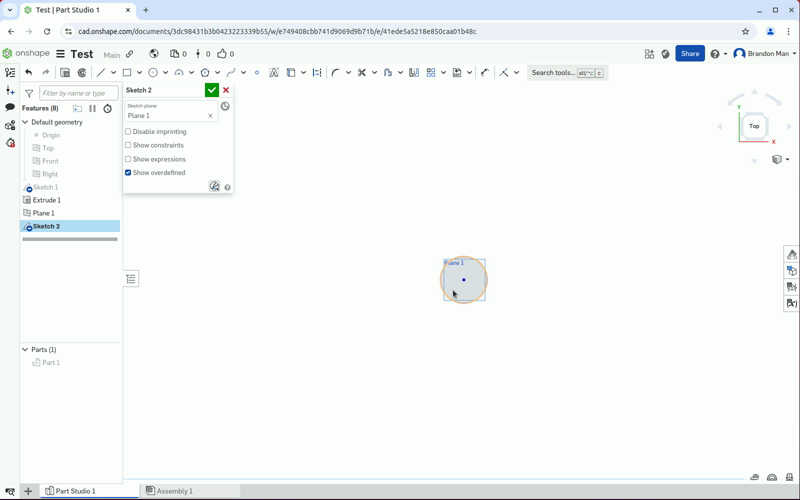
scroll(6)
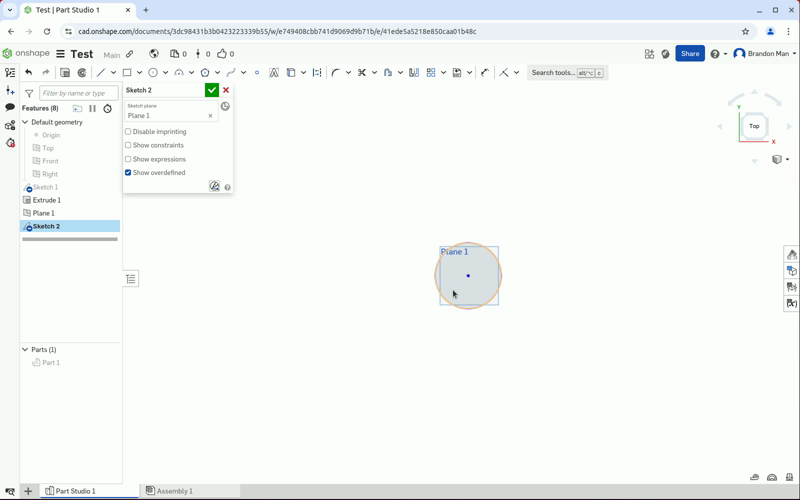
scroll(6)
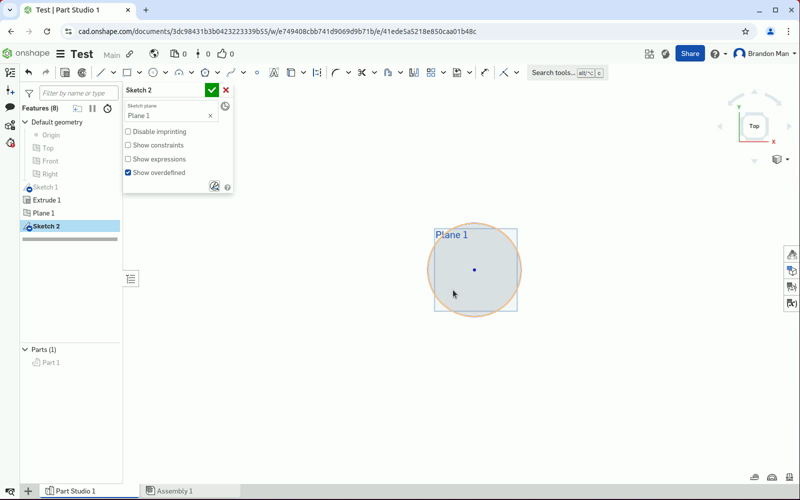
scroll(6)
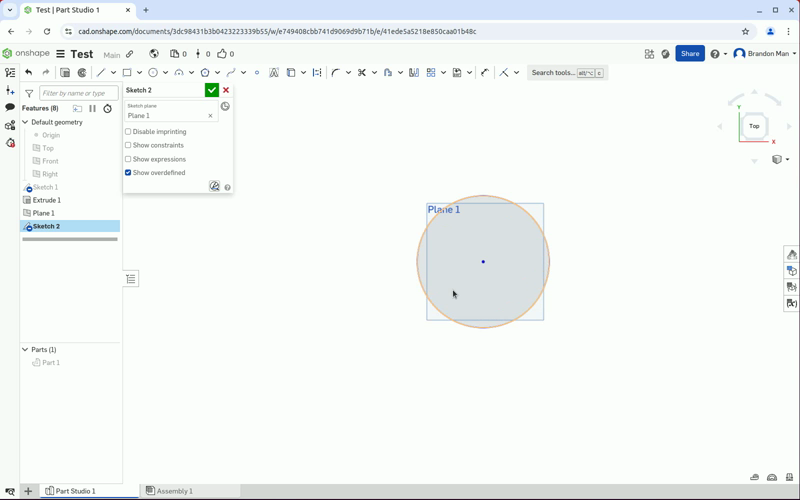
scroll(6)
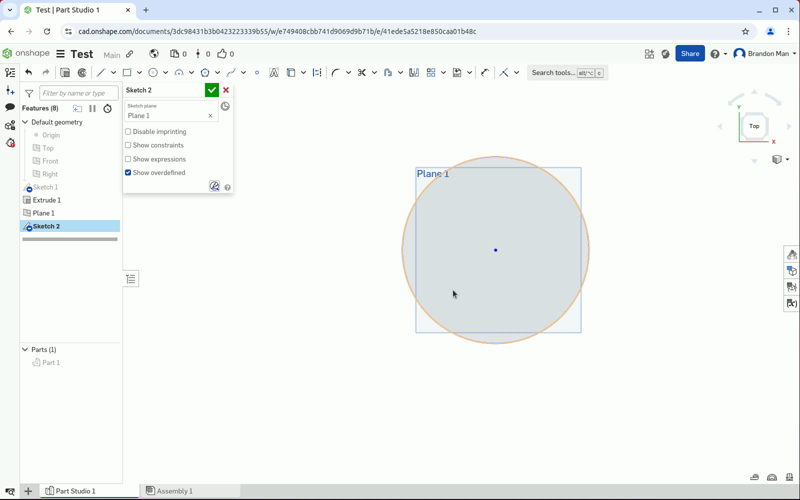
scroll(6)
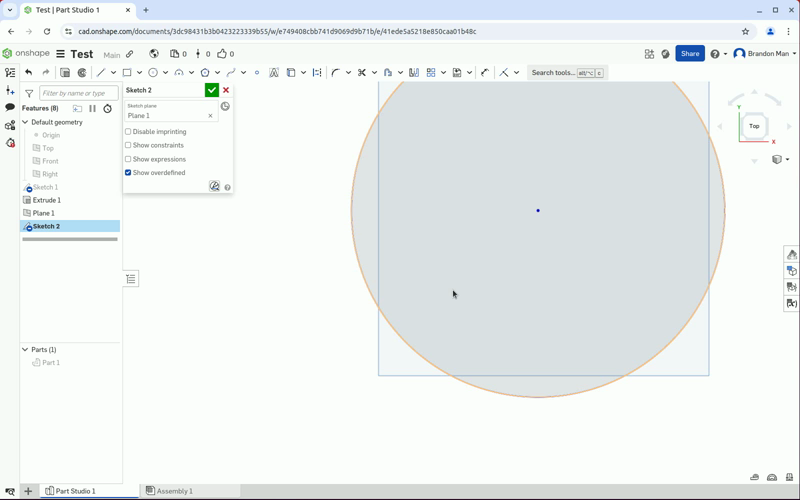
click(453, 289)
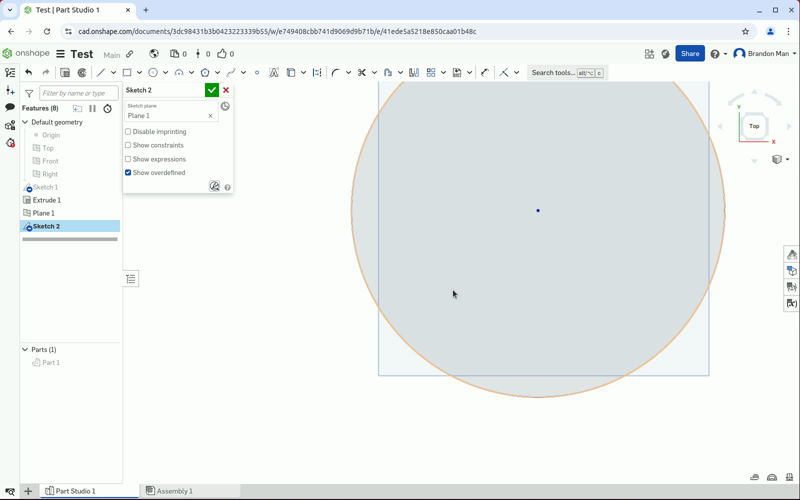
scroll(-6)
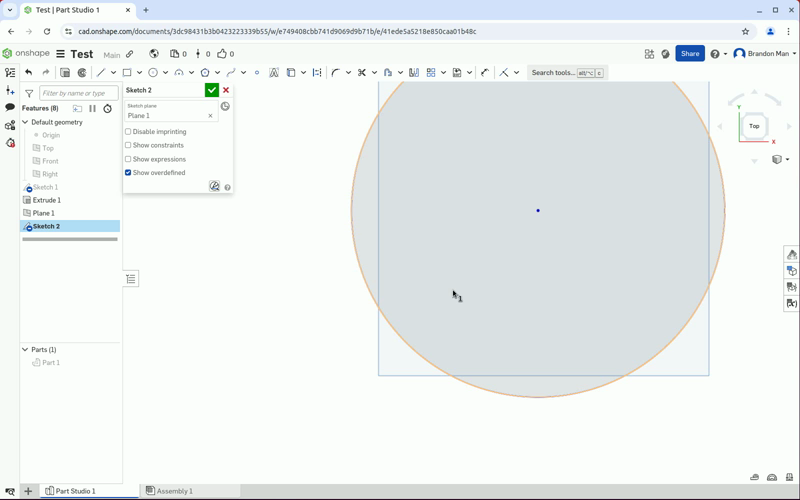
scroll(-6)
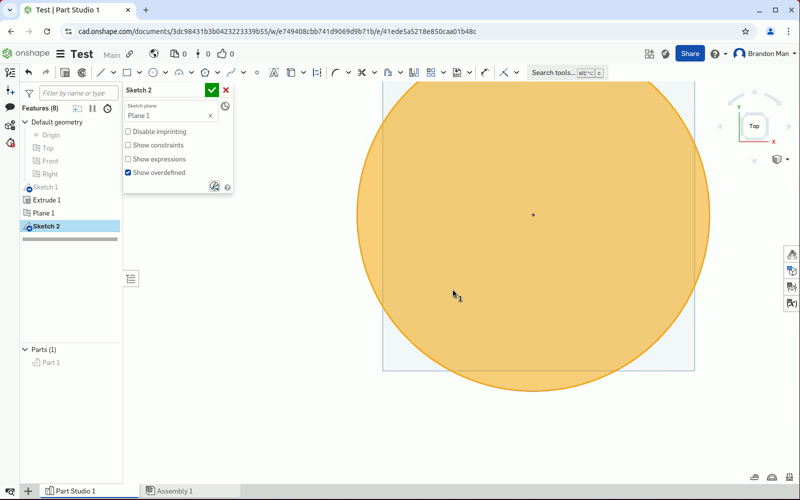
scroll(-6)
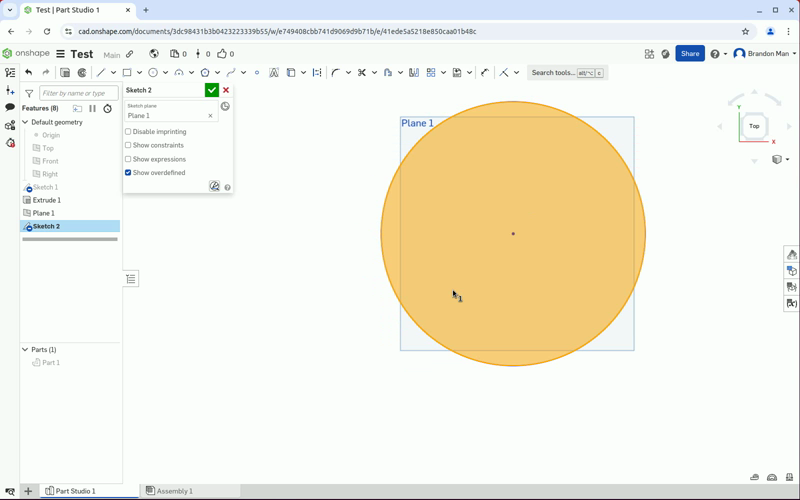
scroll(-6)
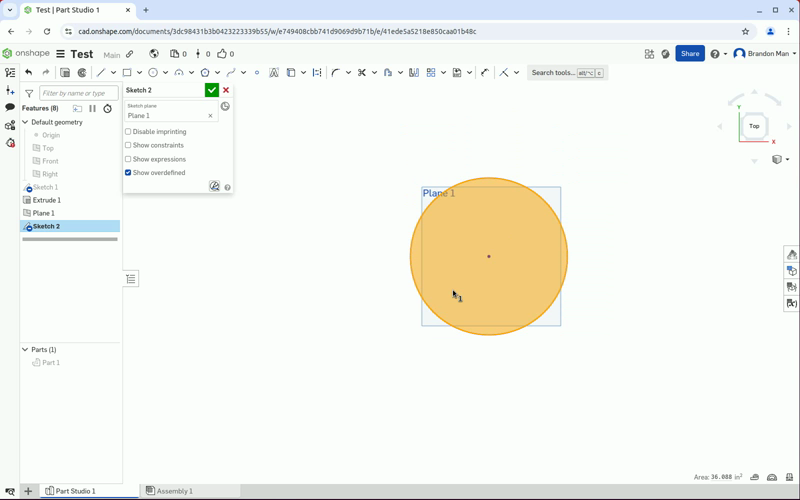
scroll(-6)
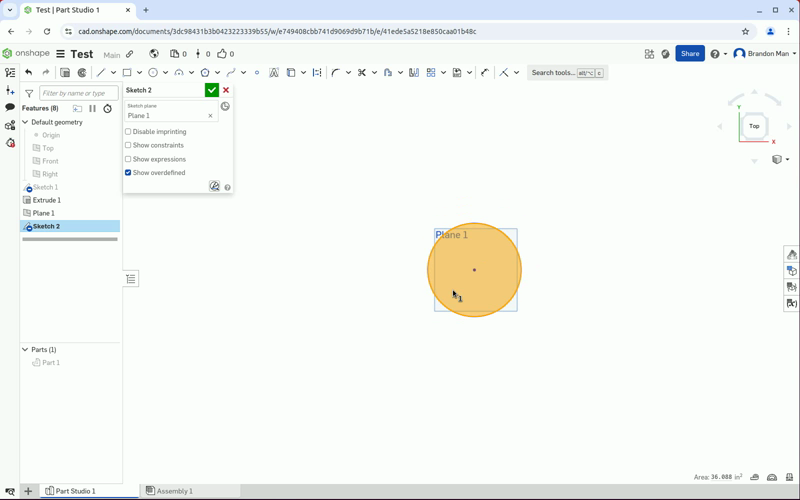
scroll(-6)
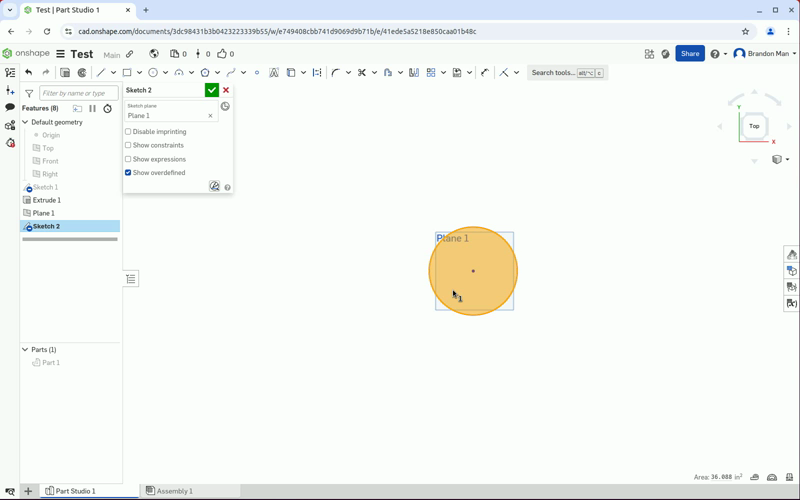
scroll(-6)
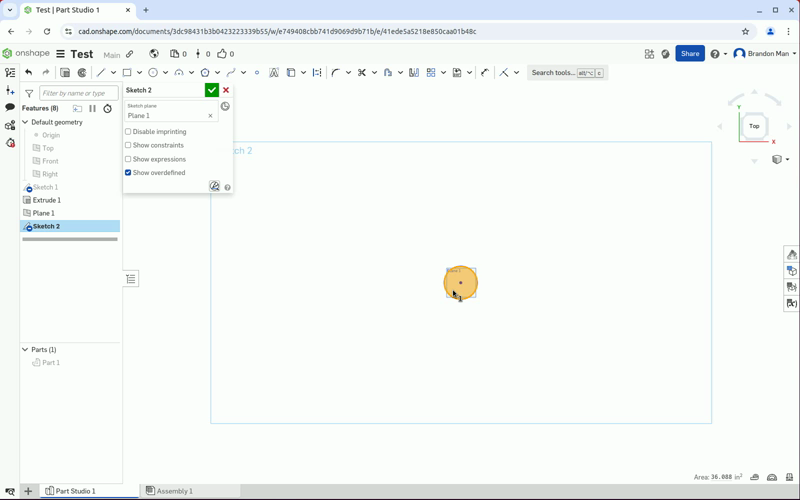
mouse_move(73, 352)
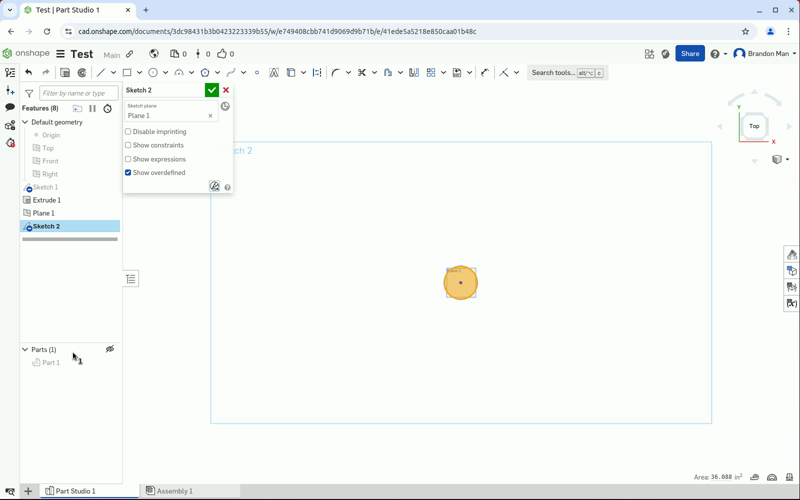
key(shift+y)
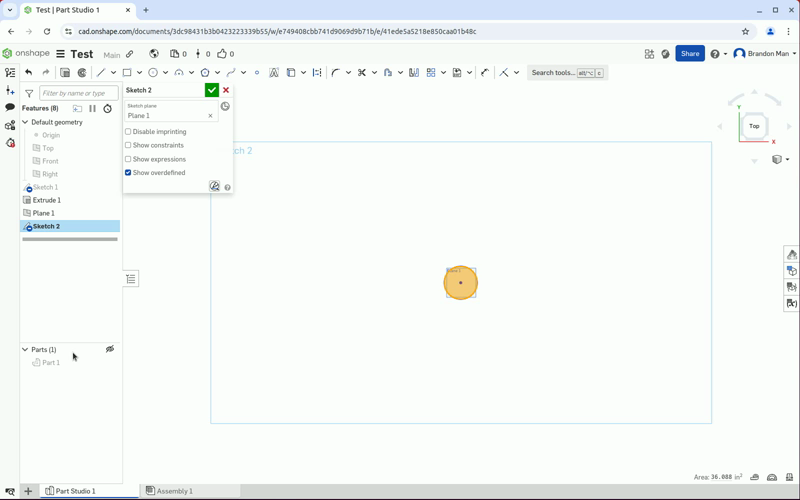
key(shift+e)
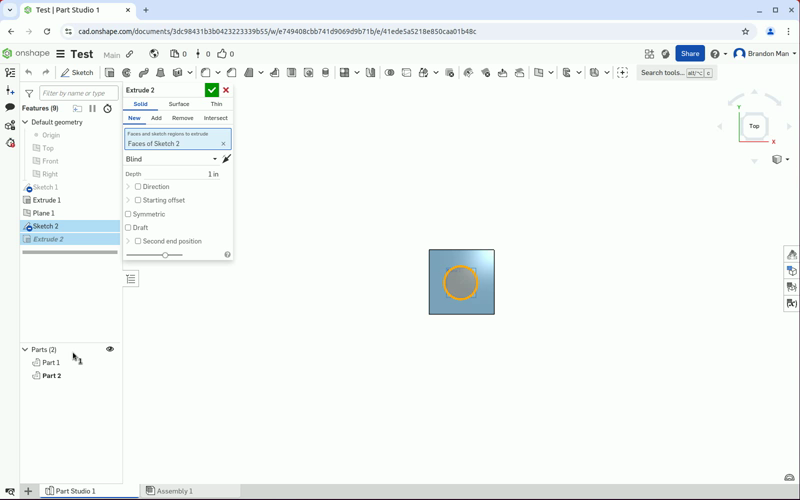
mouse_move(143, 106)
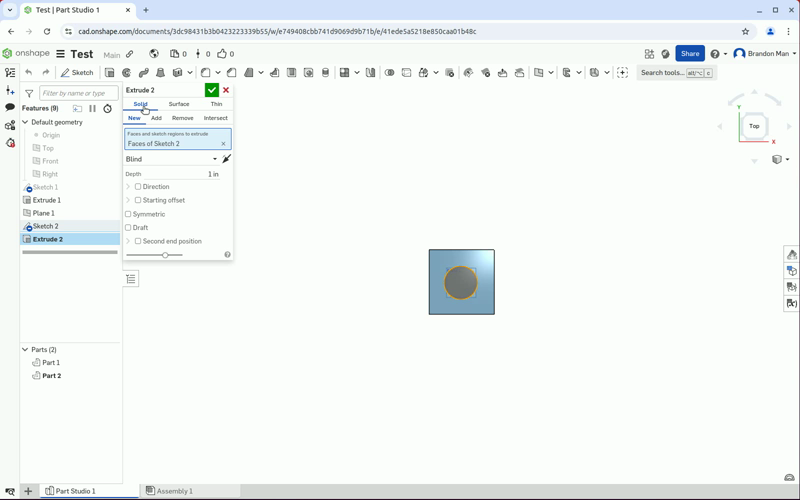
click(143, 106)
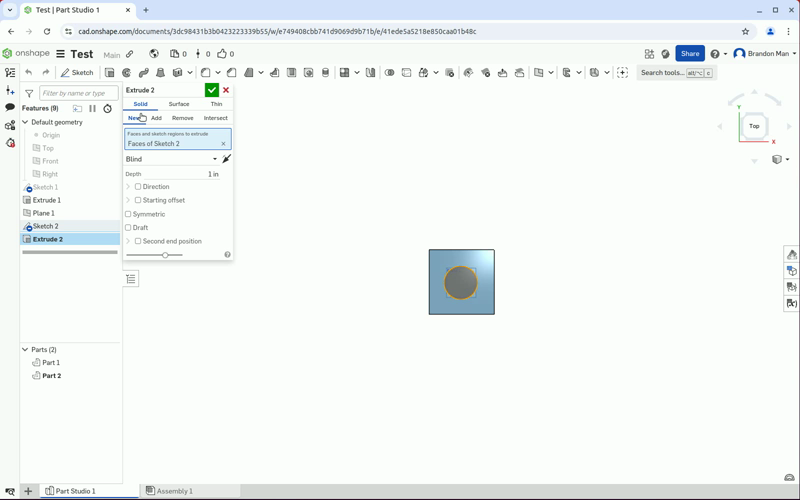
mouse_move(137, 120)
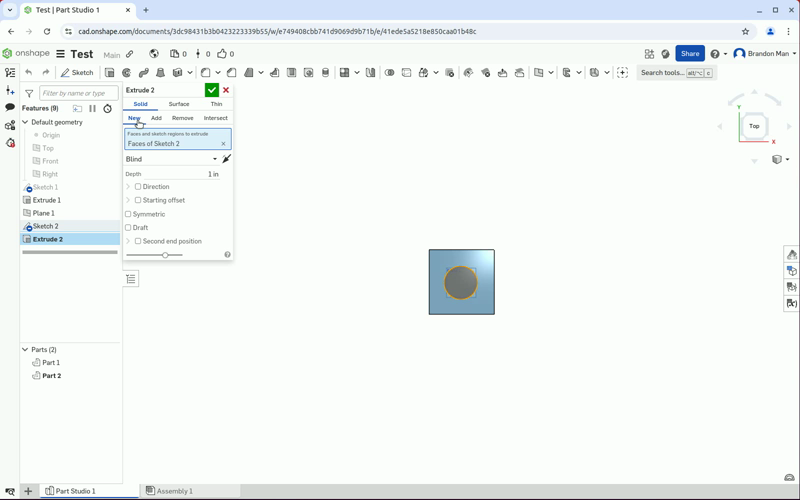
click(137, 120)
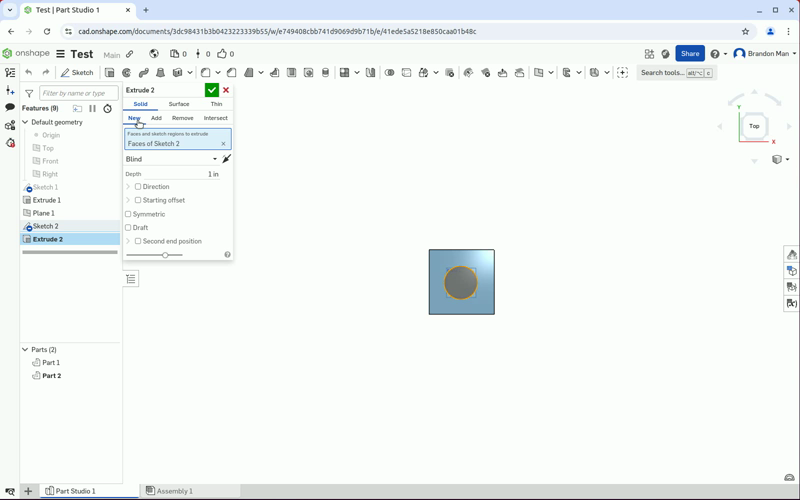
key(tab, 4)
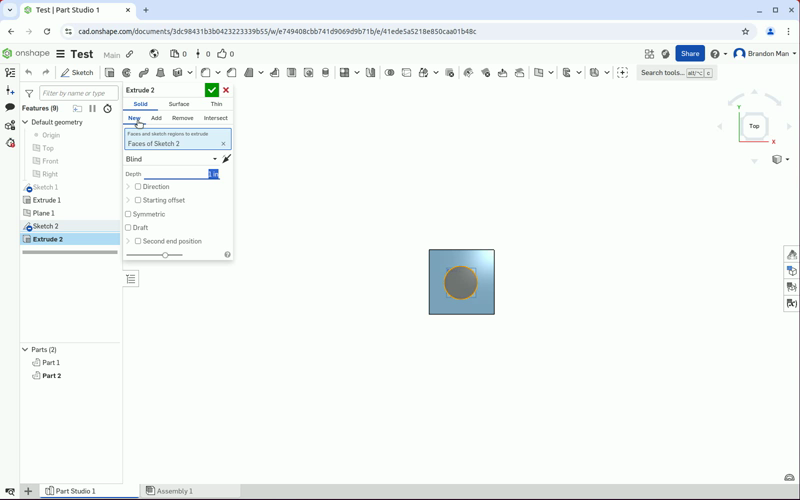
text(21.423)
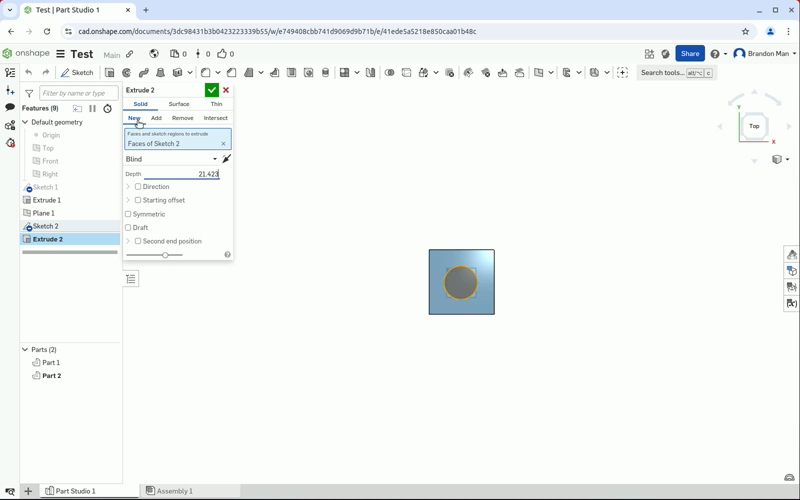
key(enter)
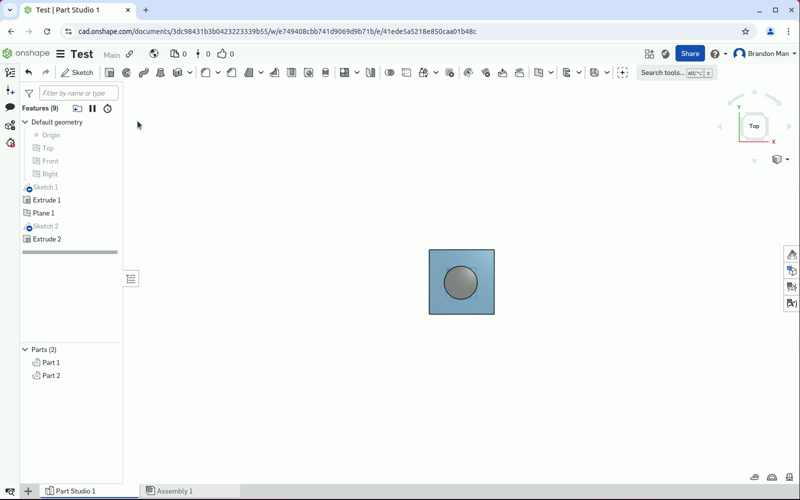
key(shift+h)
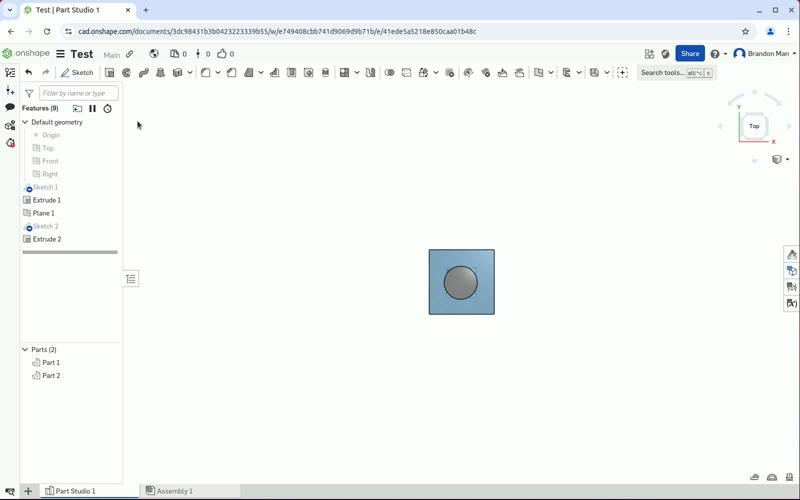
key(shift+h)
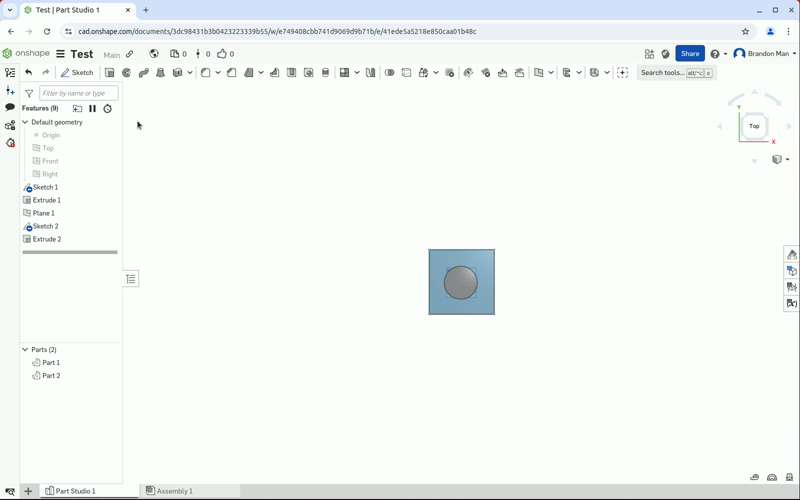
key(shift+7)
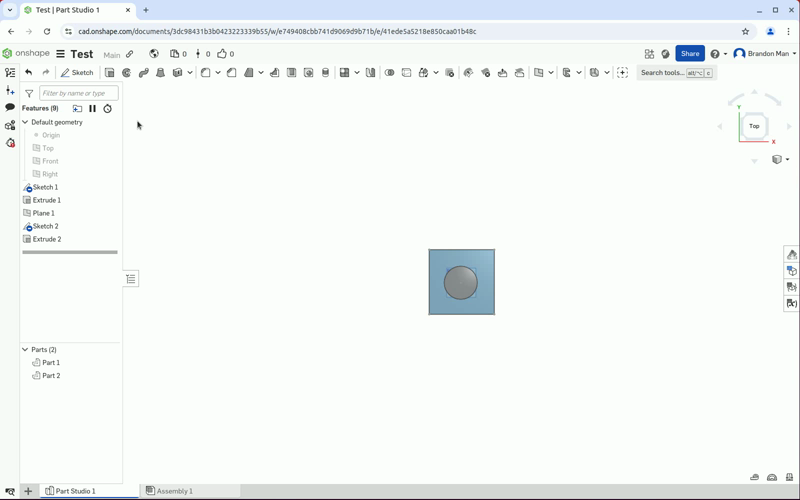
key(up, 3)
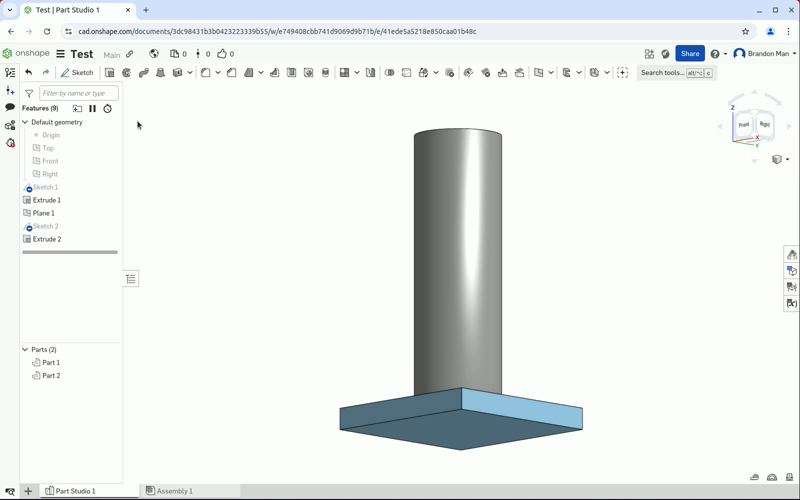
key(left, 3)
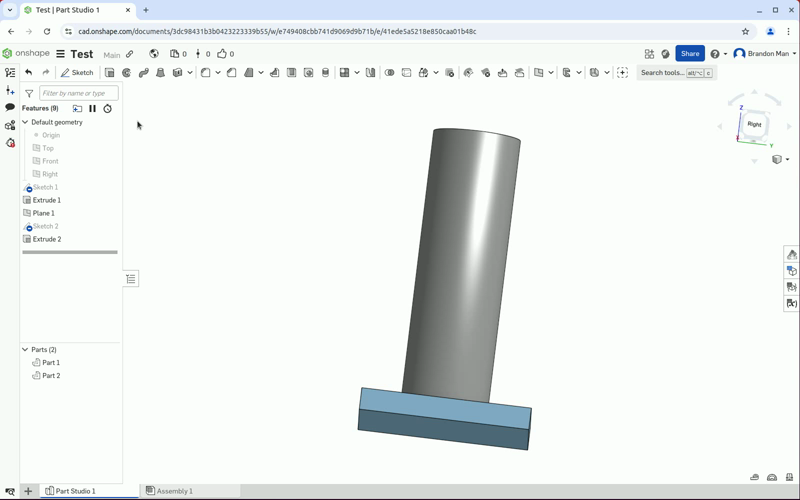
key(right, 3)
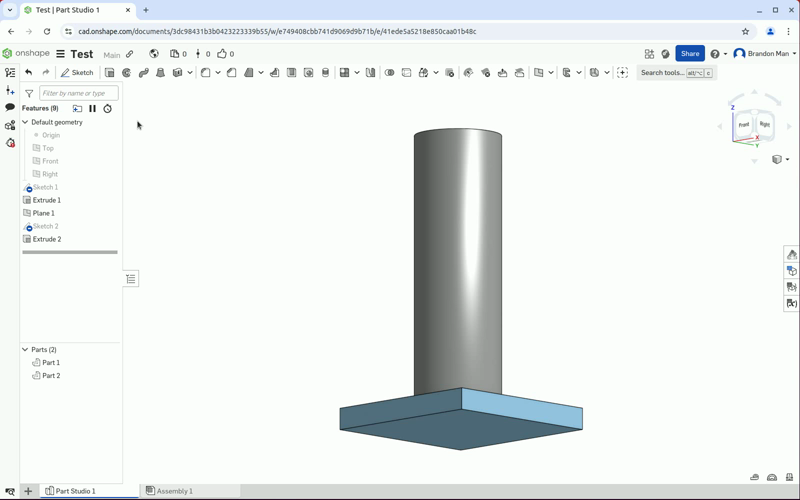
key(down, 3)
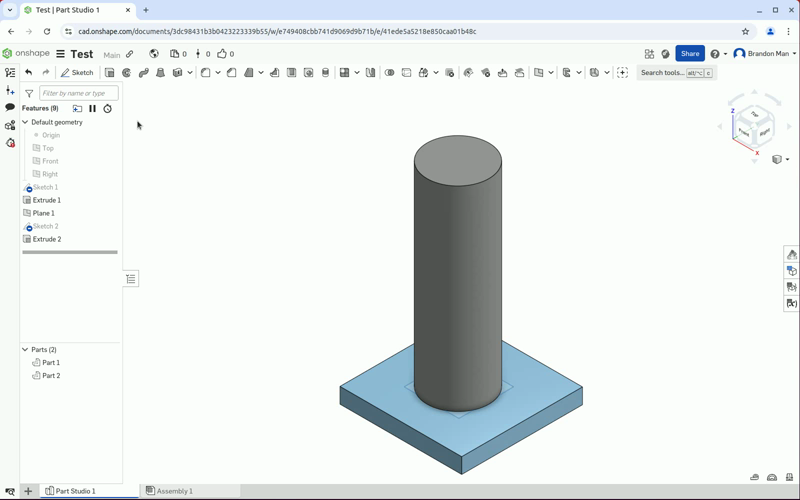
mouse_move(73, 189)
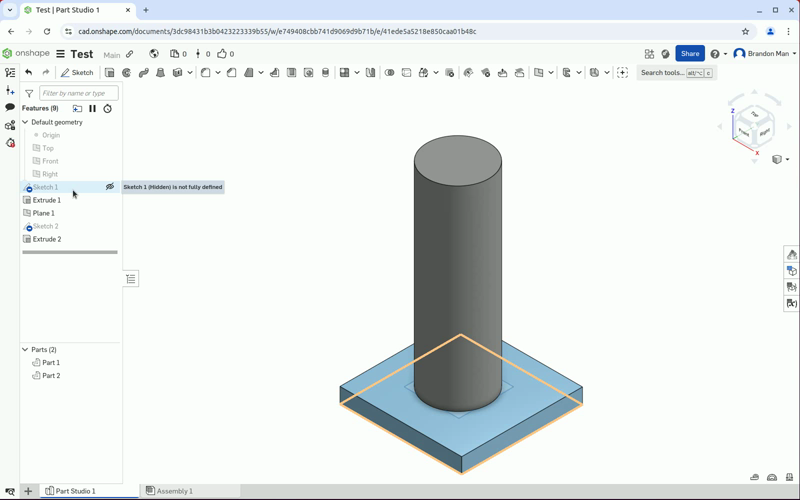
click(73, 189)